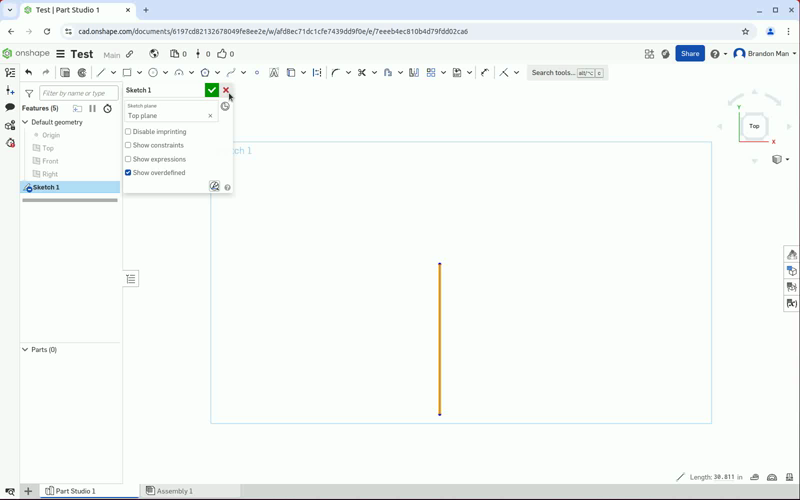
key(shift+h)
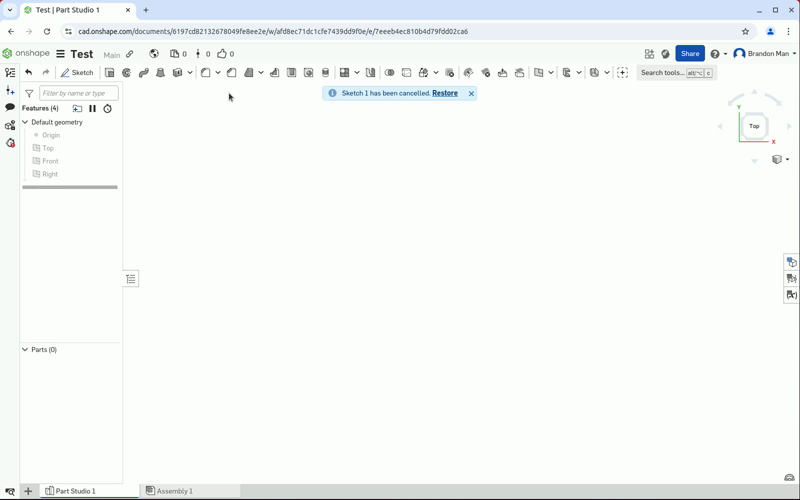
mouse_move(73, 352)
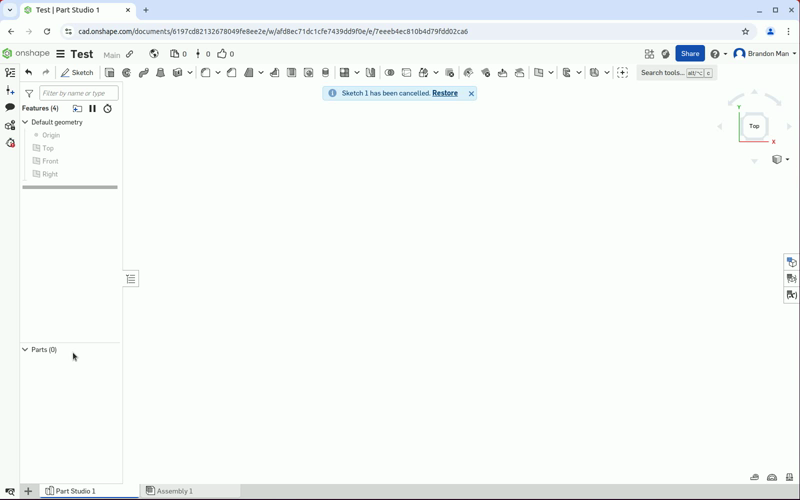
key(y)
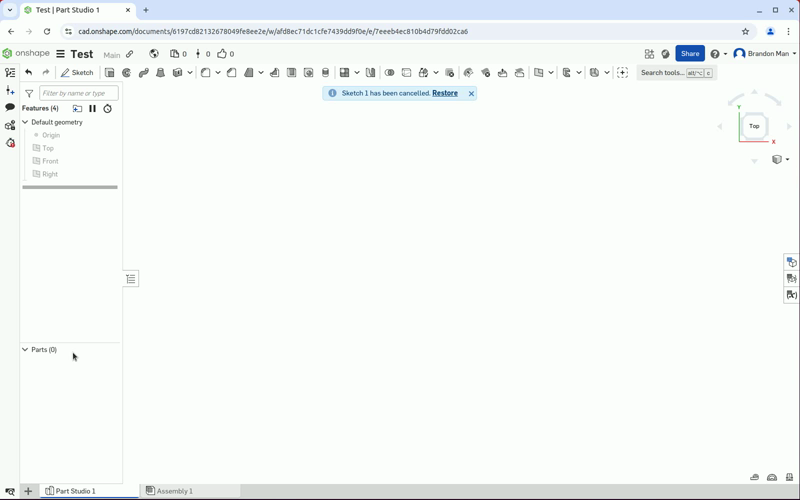
key(shift+p)
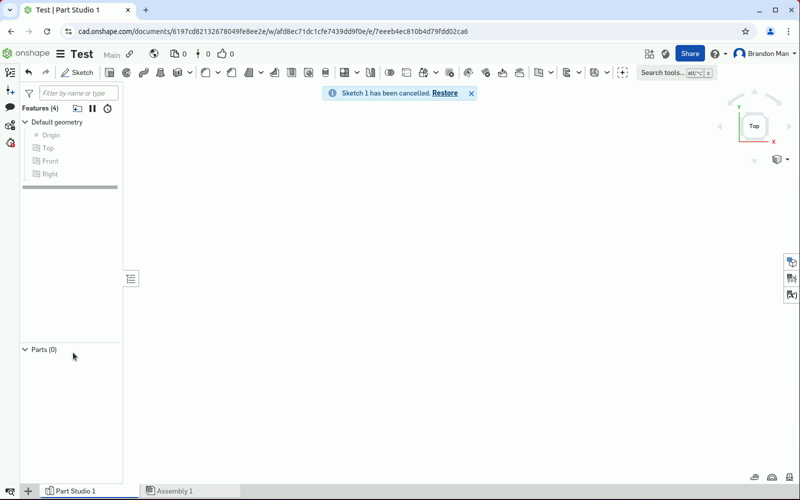
key(space)
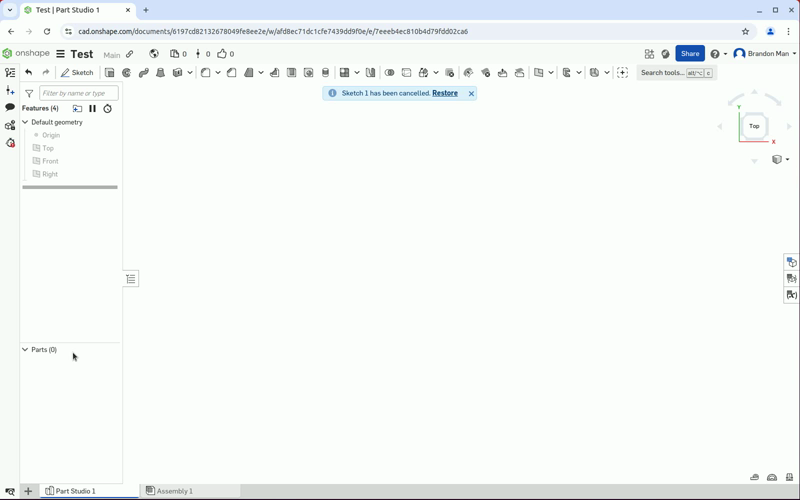
key_down(shift)
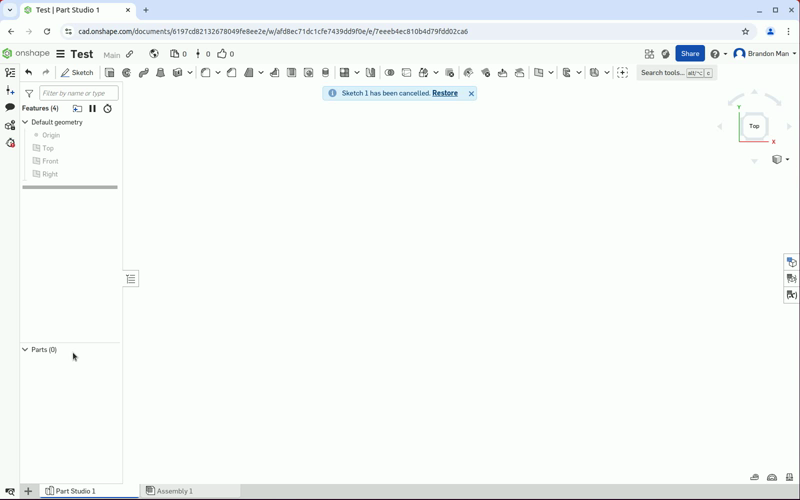
key(up)
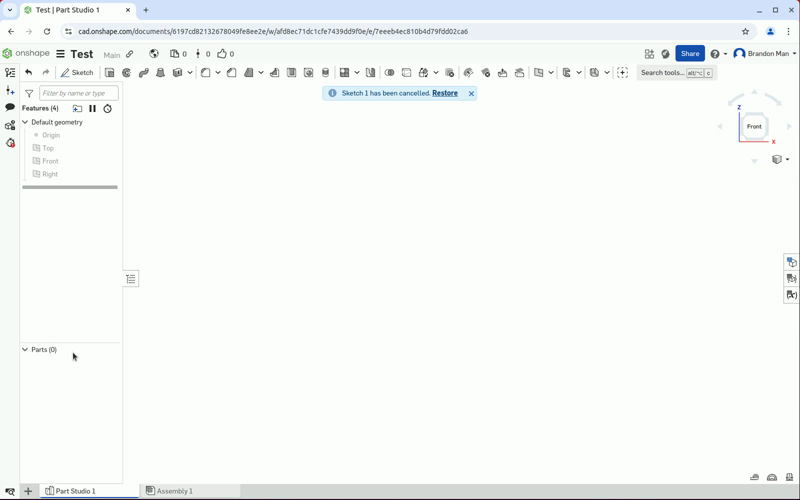
key_up(shift)
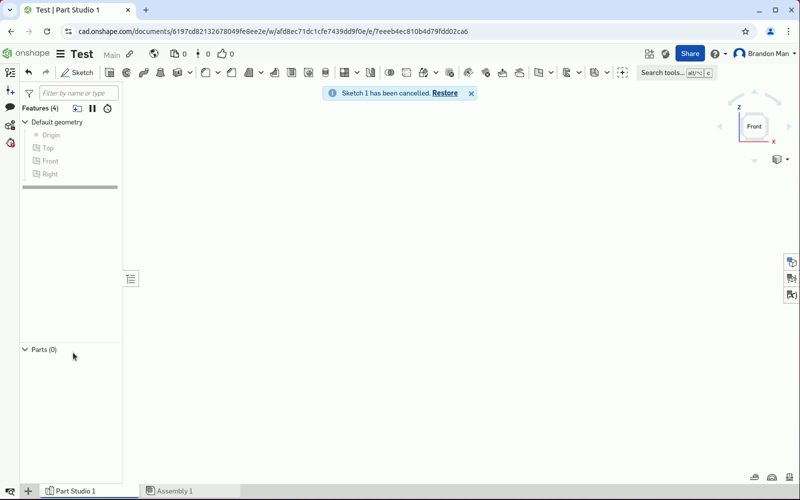
mouse_move(73, 352)
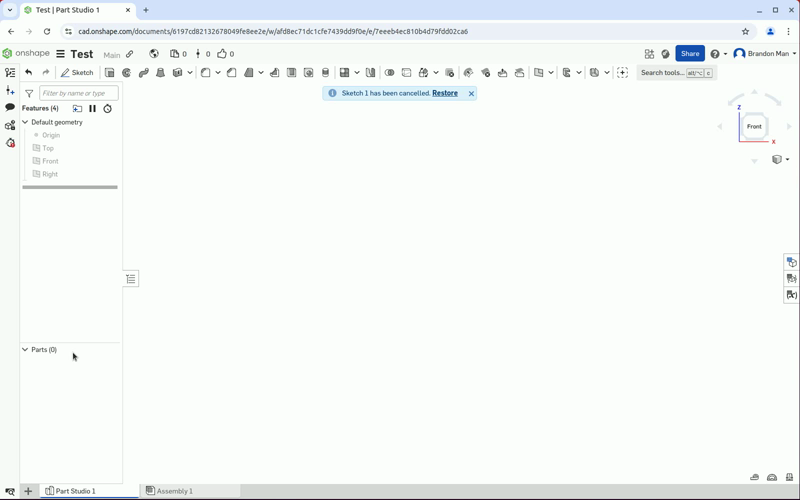
key(shift+y)
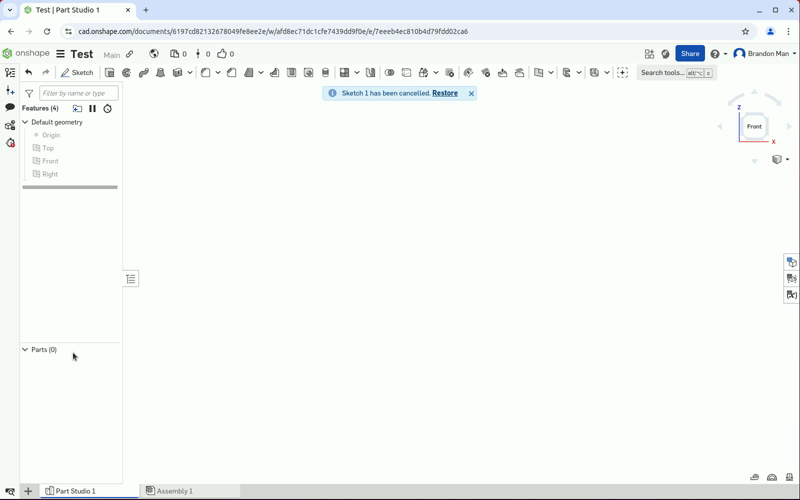
key(shift+s)
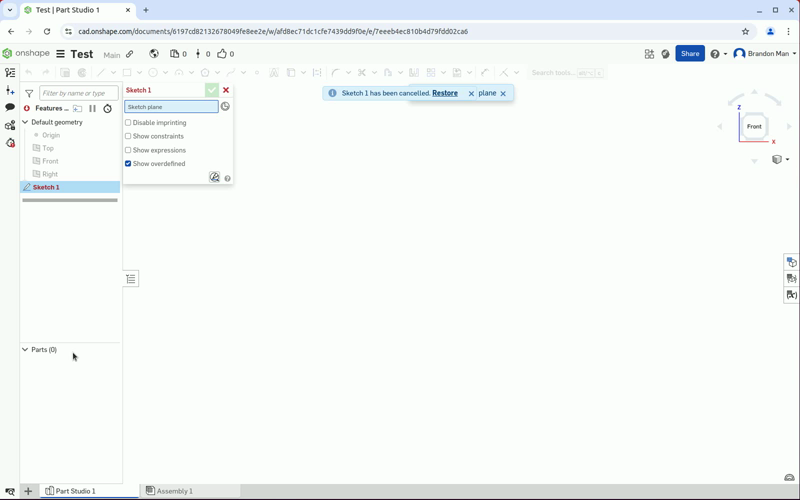
mouse_move(73, 163)
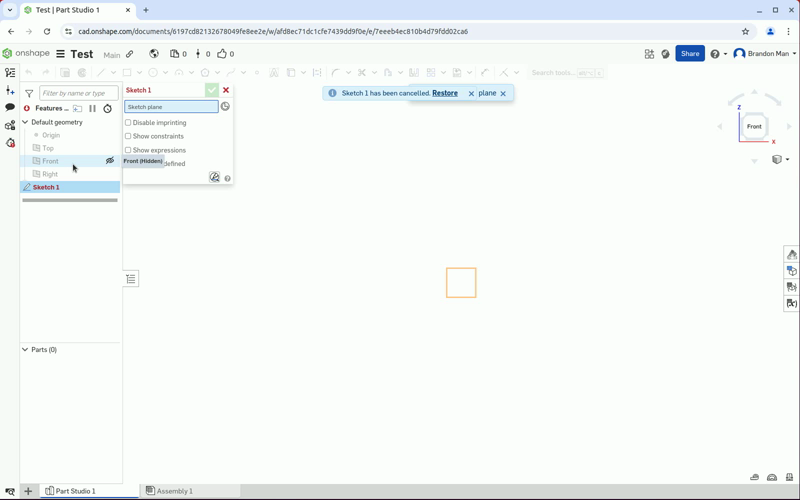
click(73, 163)
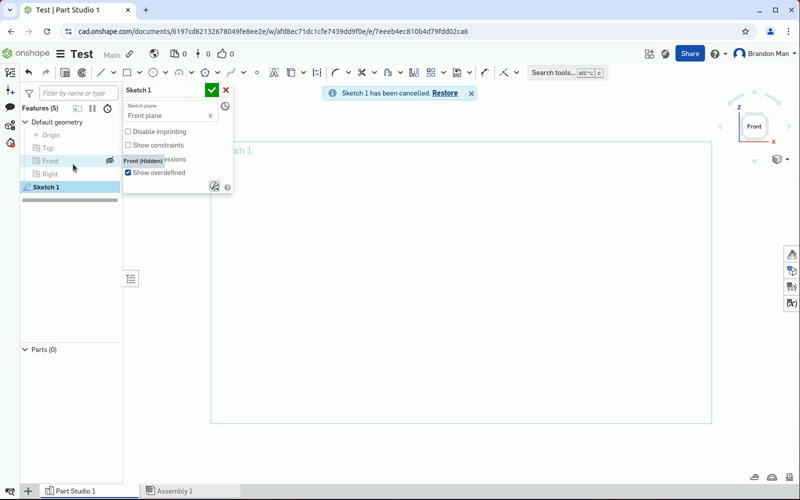
mouse_move(73, 352)
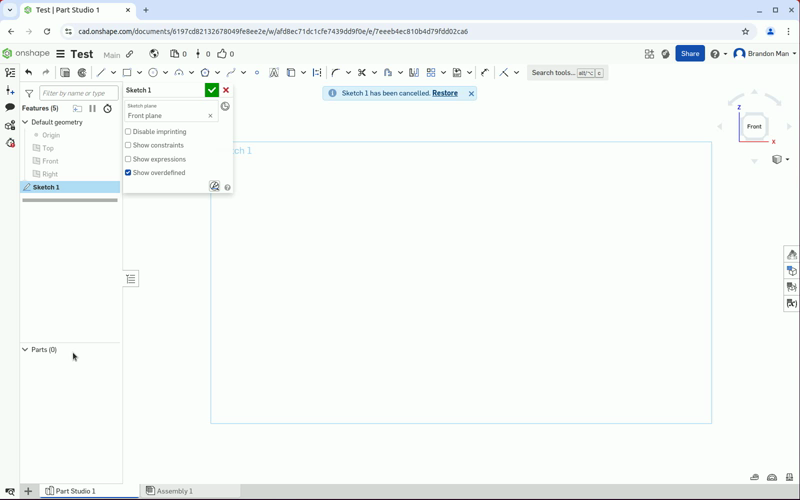
key(y)
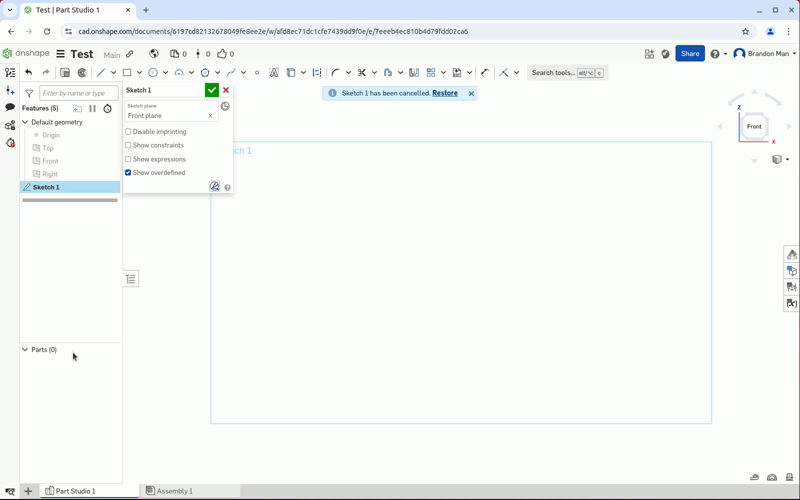
key(c)
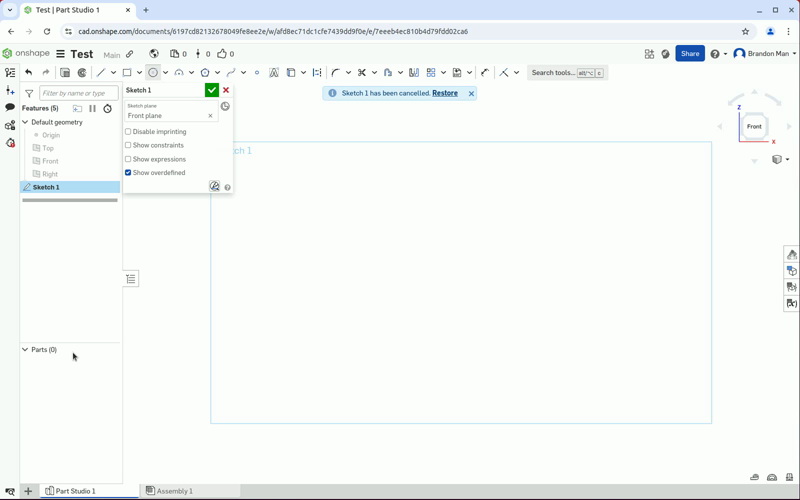
key_down(shift)
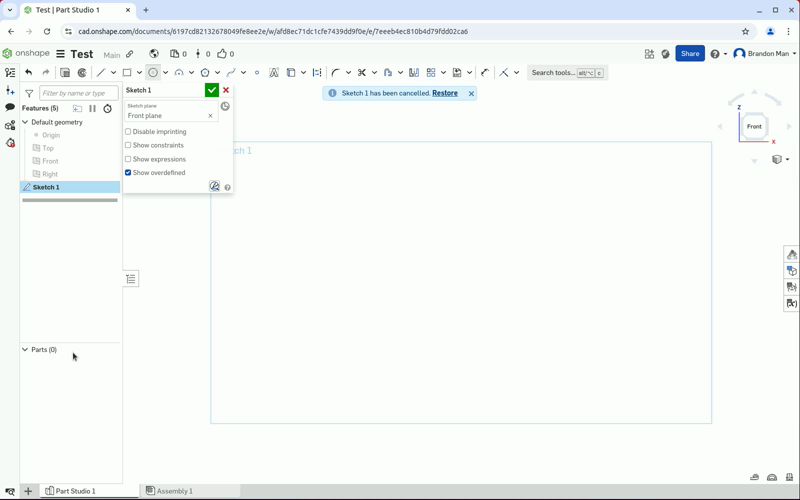
mouse_move(461, 282)
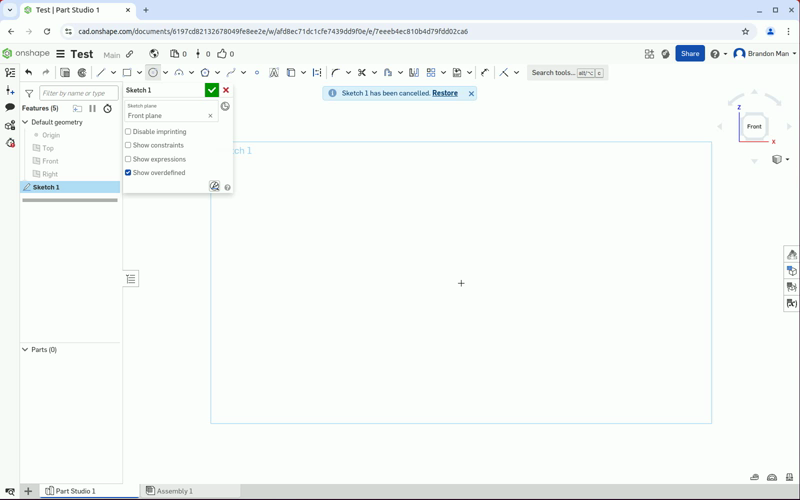
click(461, 282)
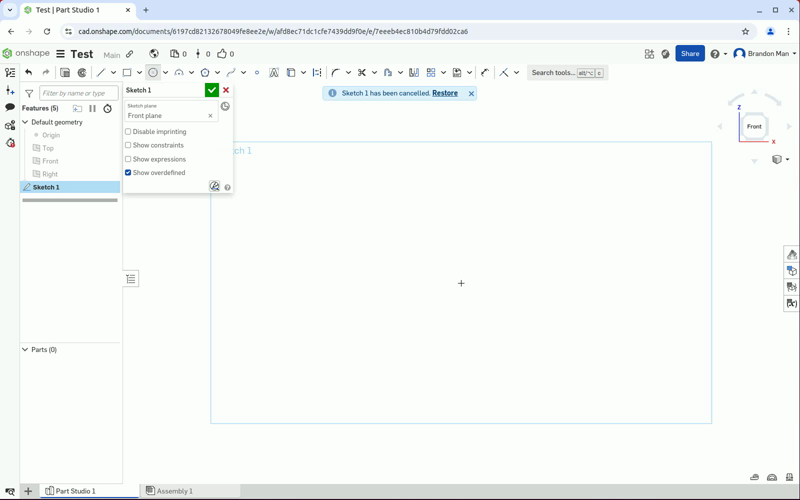
key_up(shift)
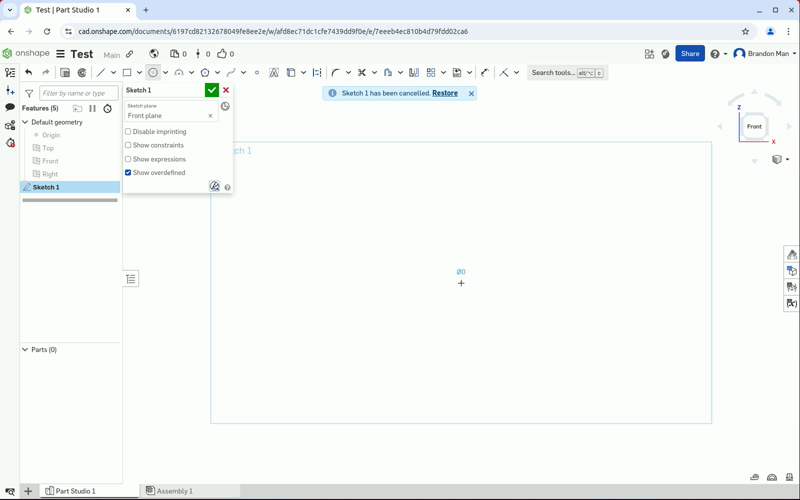
mouse_move(572, 282)
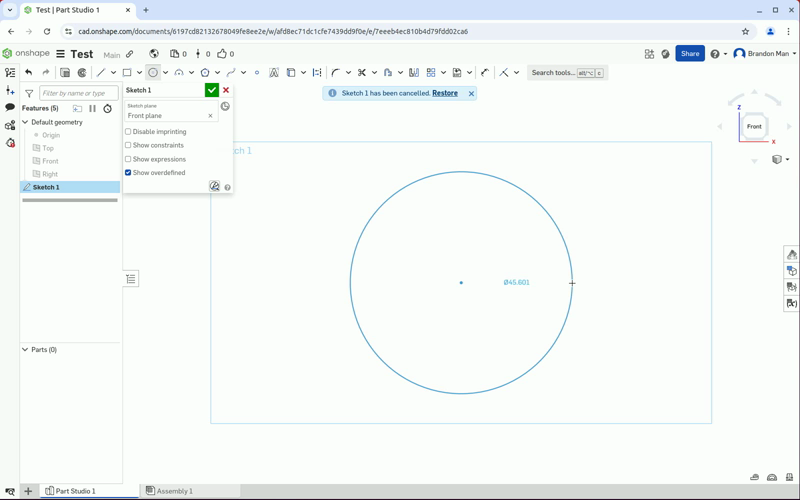
click(572, 282)
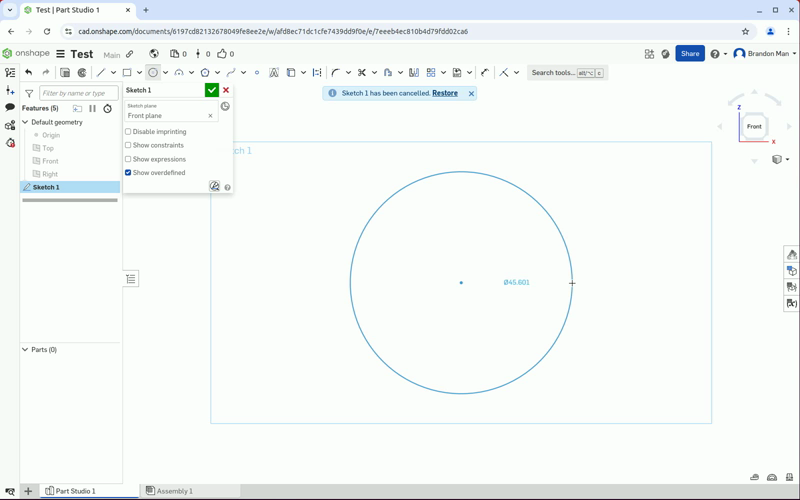
key(esc)
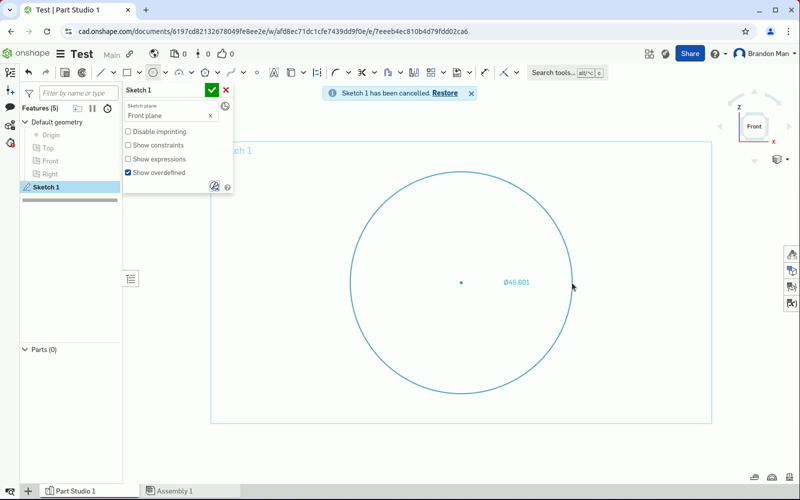
key(c)
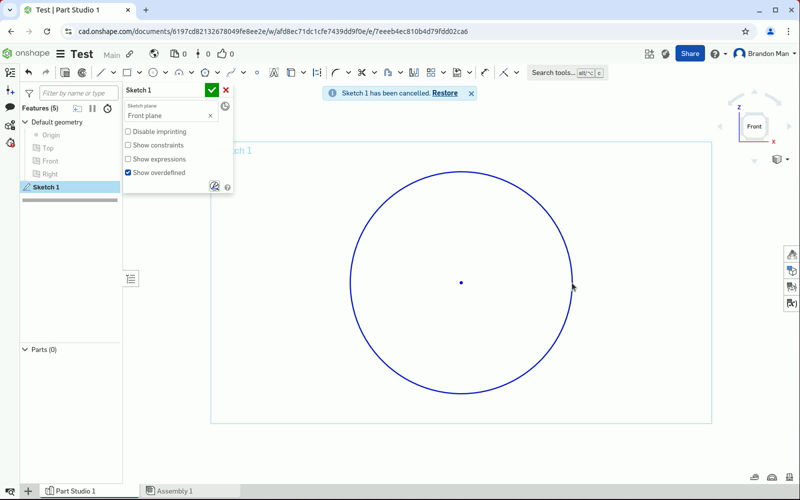
key_down(shift)
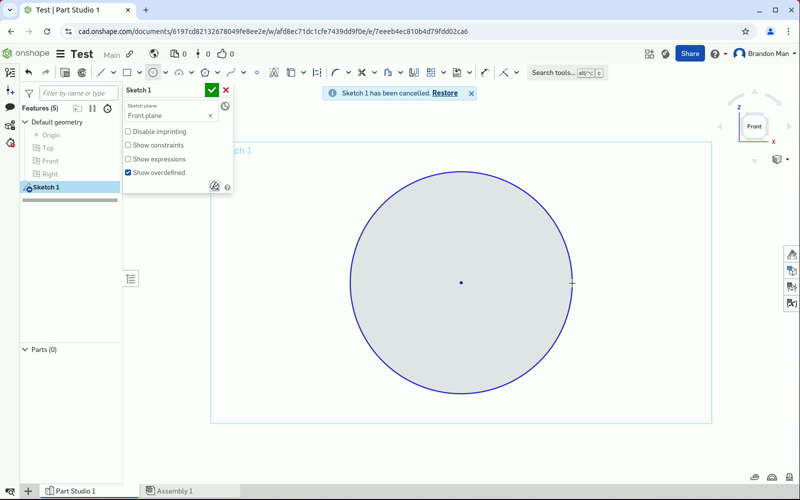
mouse_move(461, 282)
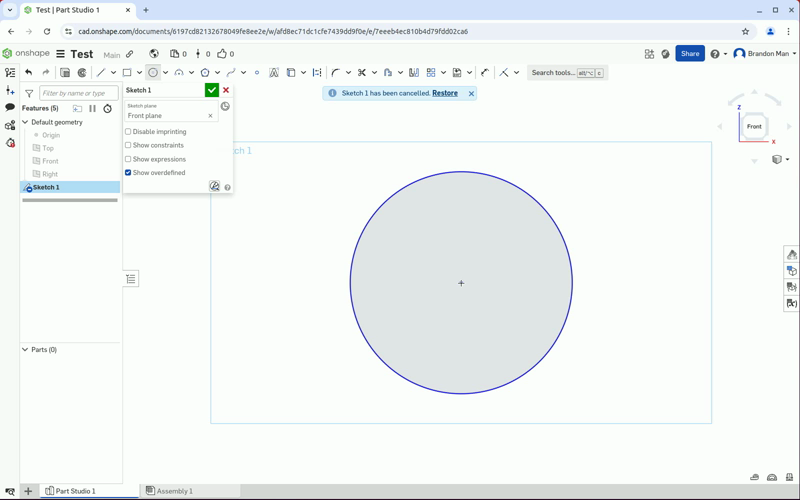
click(461, 282)
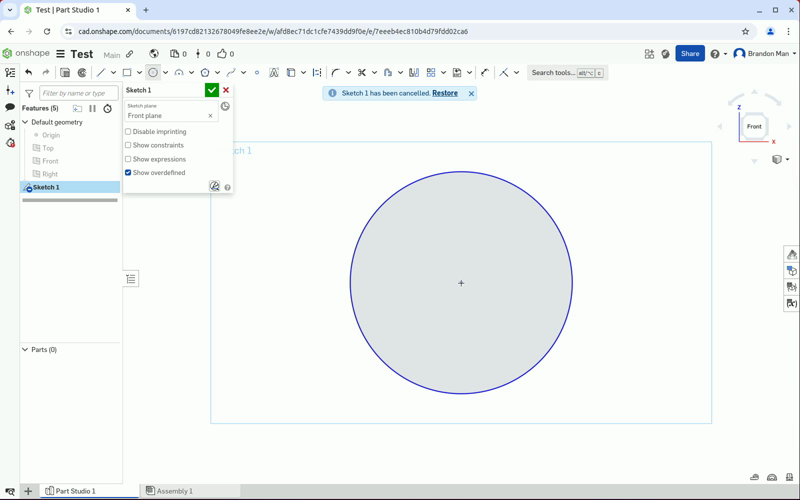
key_up(shift)
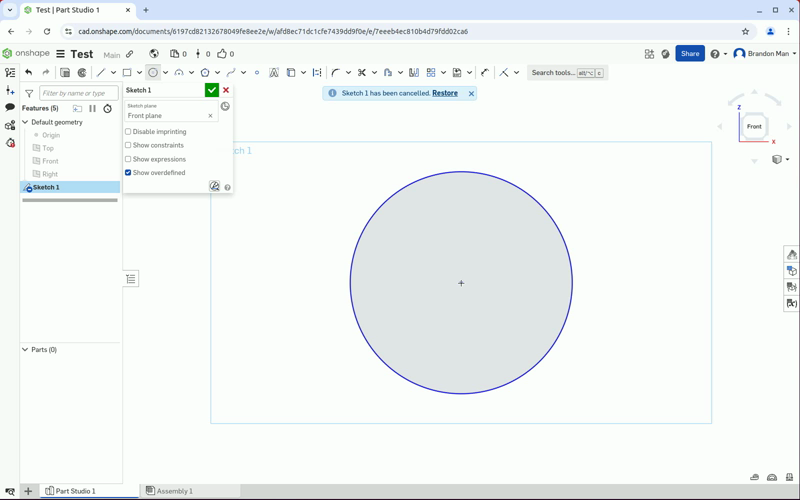
mouse_move(569, 282)
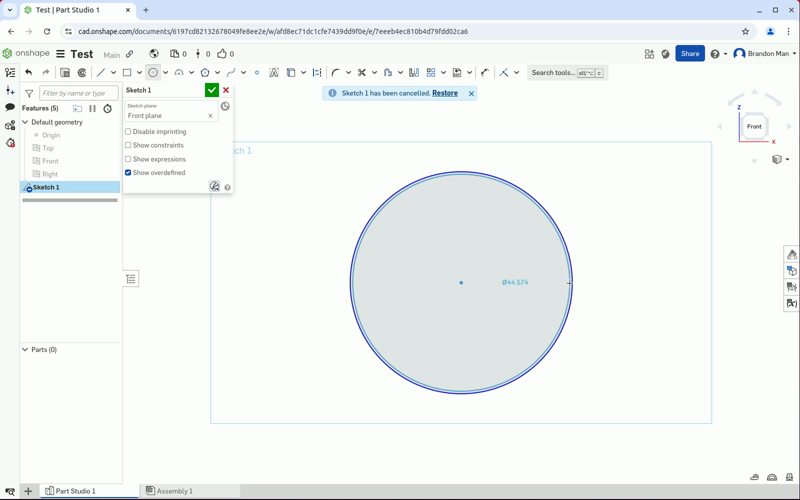
scroll(6)
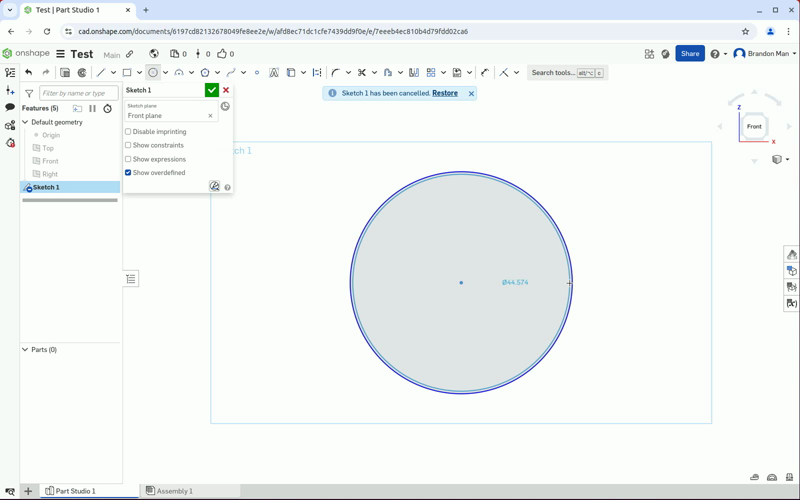
scroll(6)
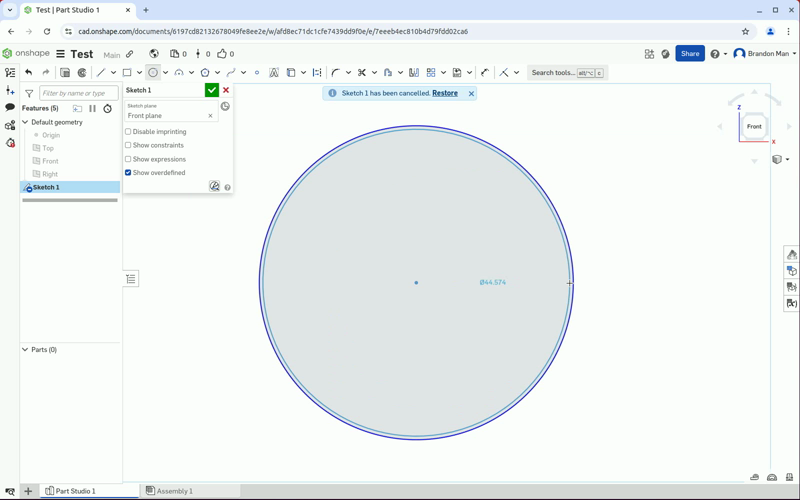
scroll(6)
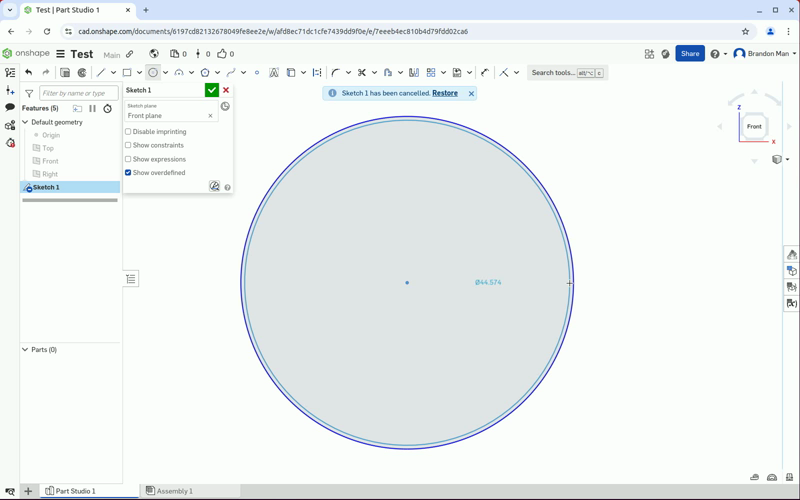
scroll(6)
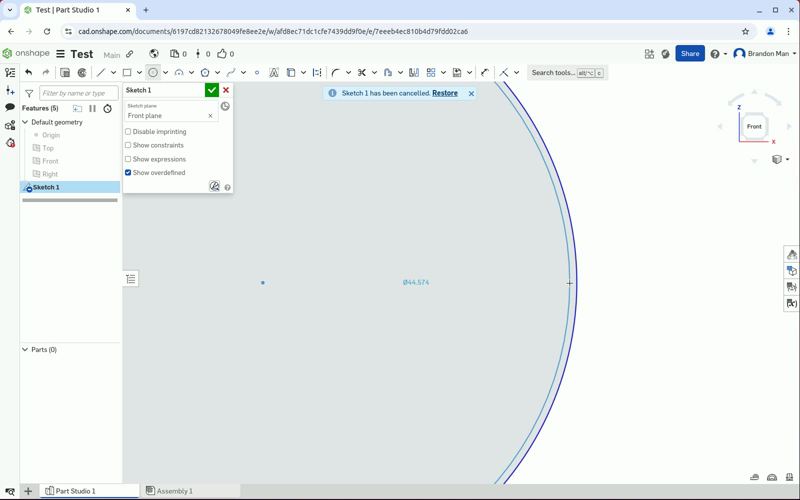
scroll(6)
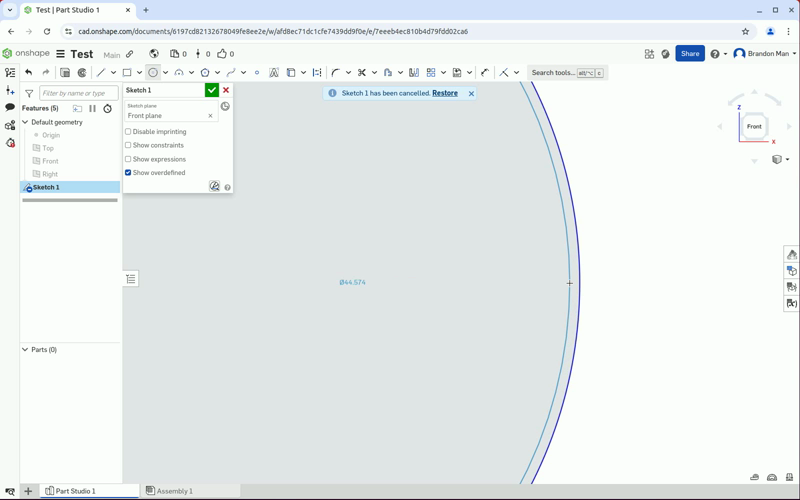
scroll(6)
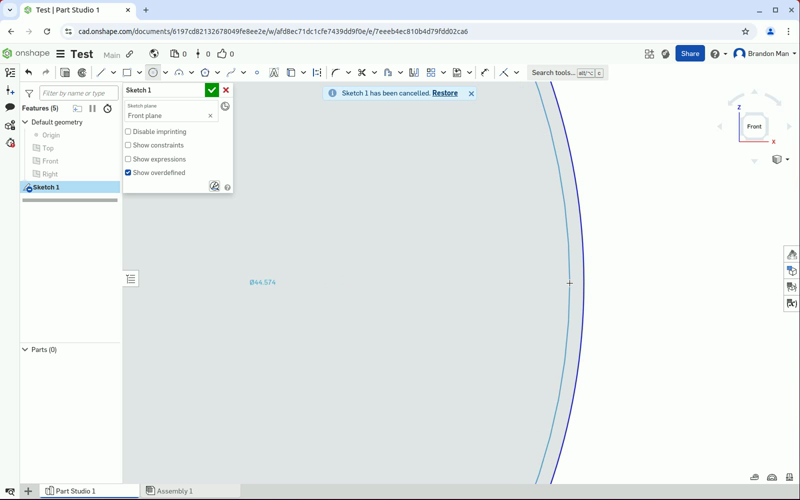
scroll(6)
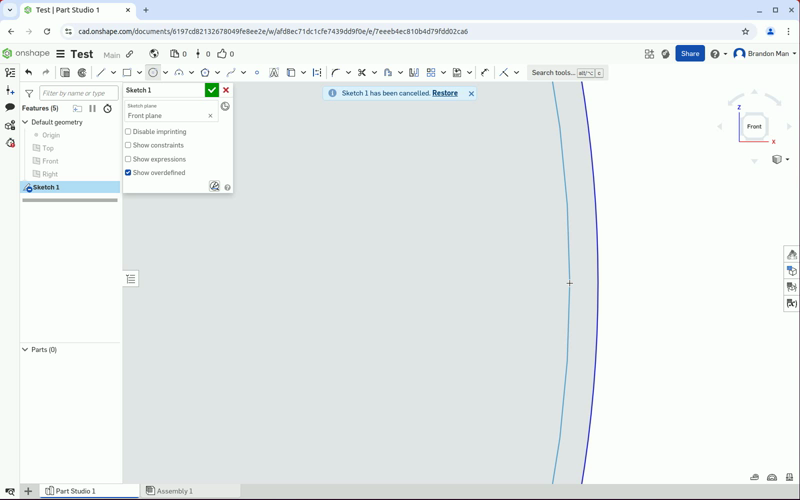
click(569, 282)
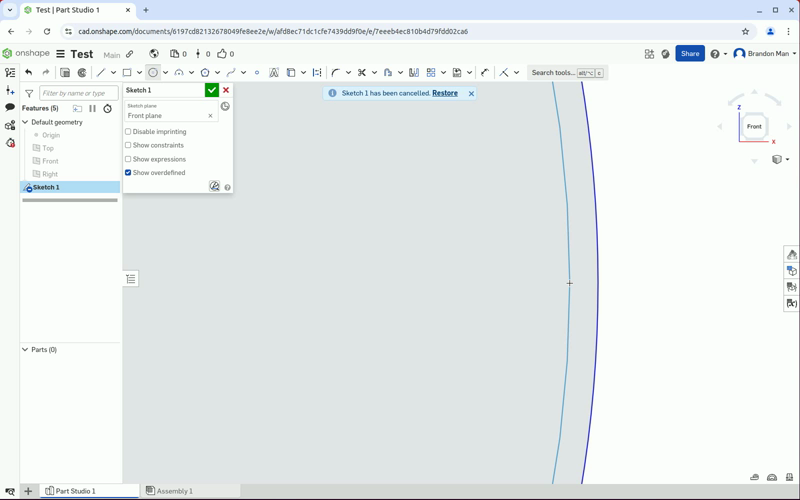
scroll(-6)
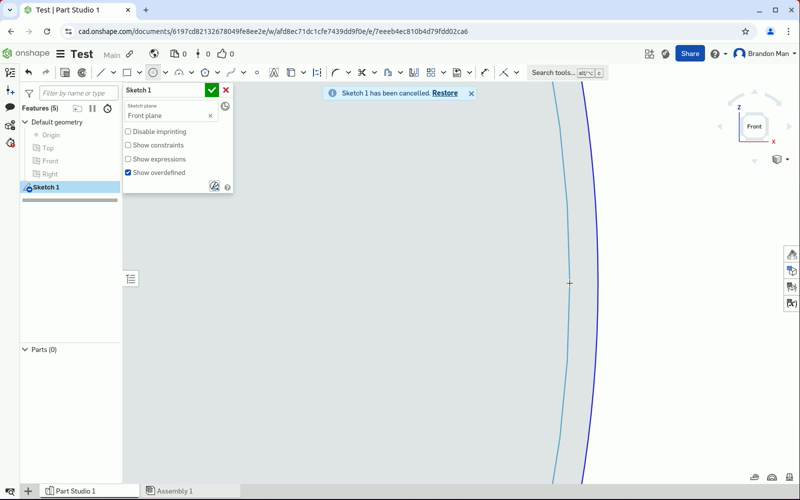
scroll(-6)
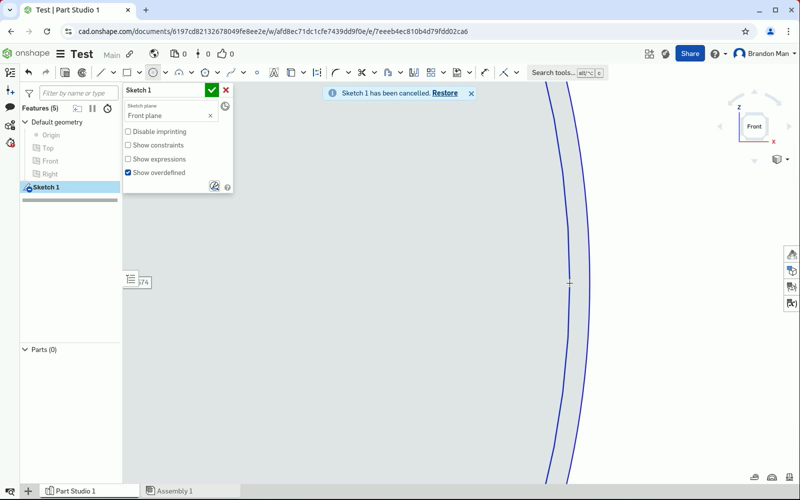
scroll(-6)
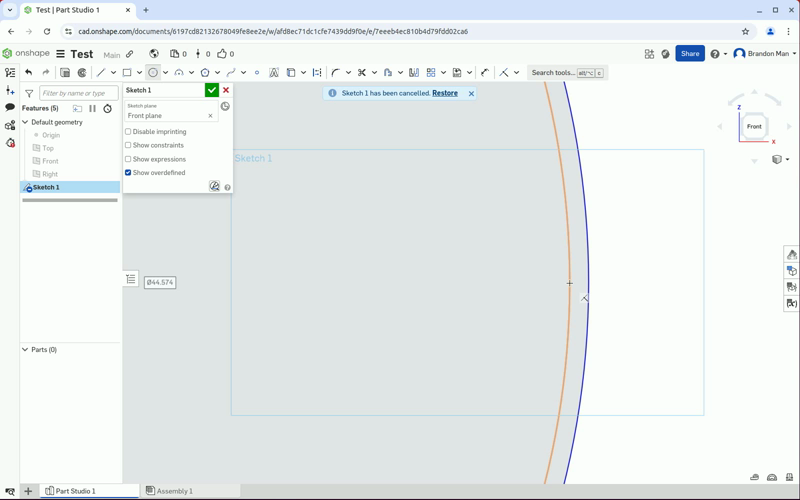
scroll(-6)
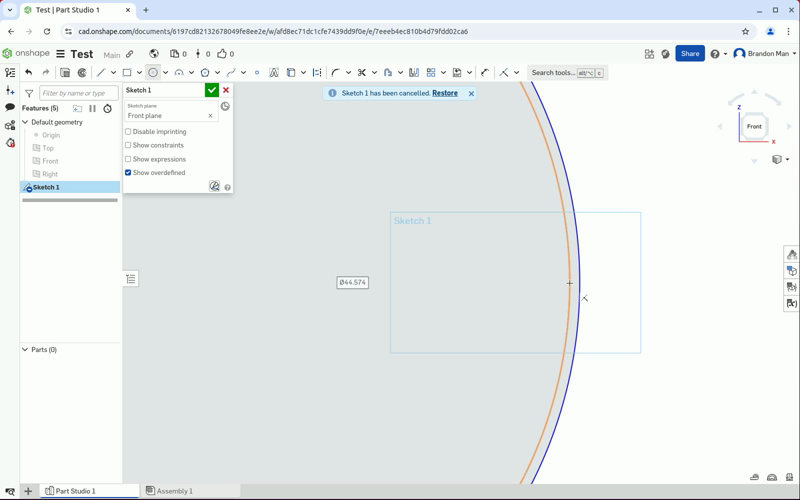
scroll(-6)
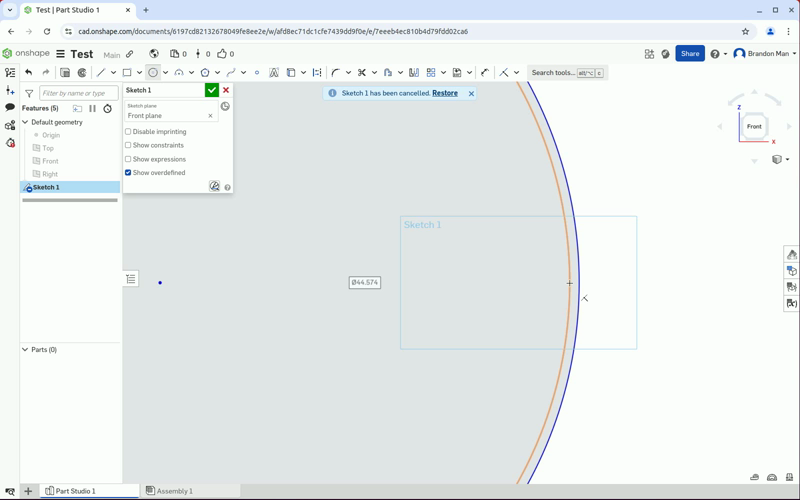
scroll(-6)
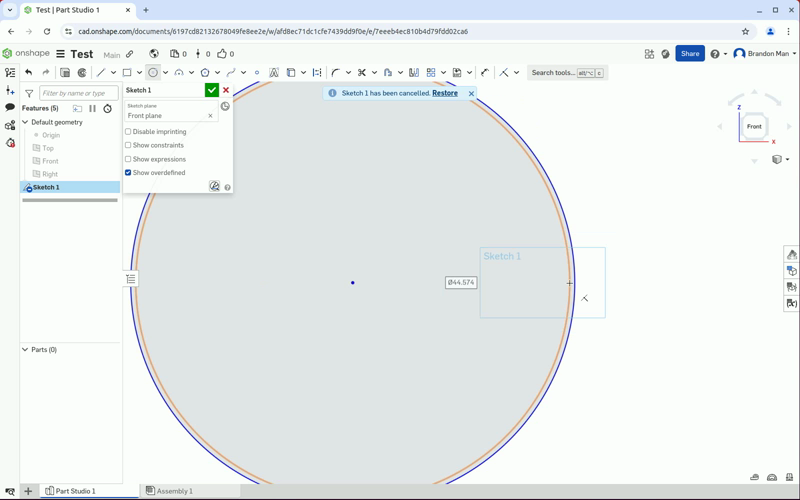
scroll(-6)
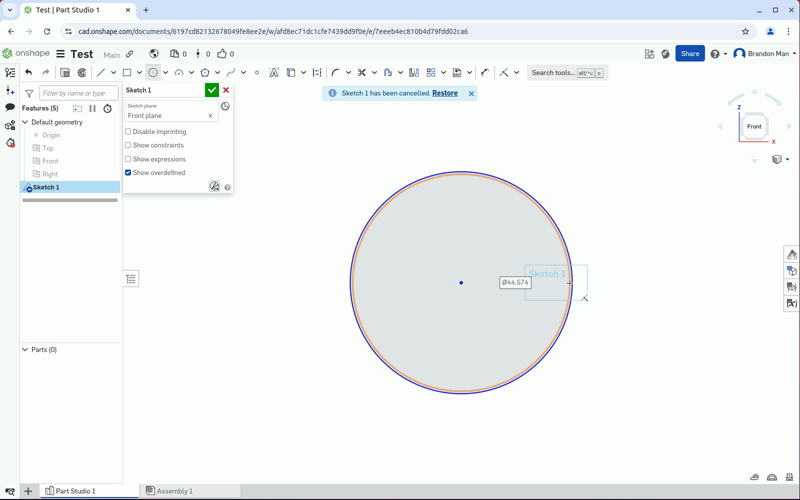
key(esc)
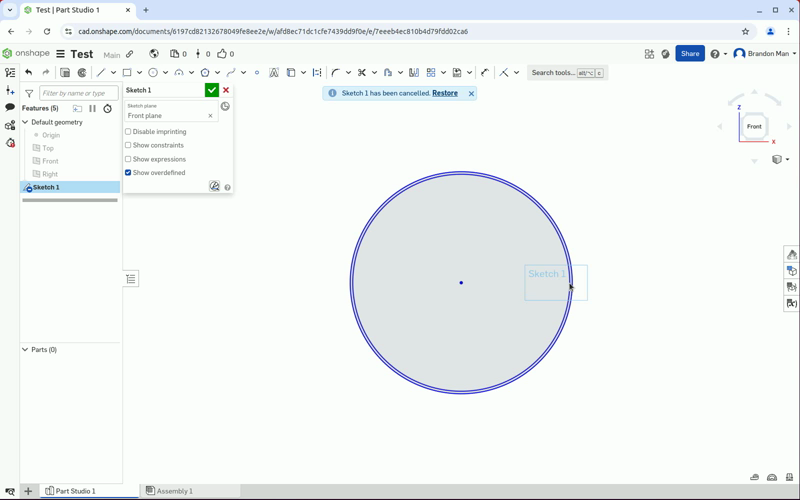
mouse_move(368, 340)
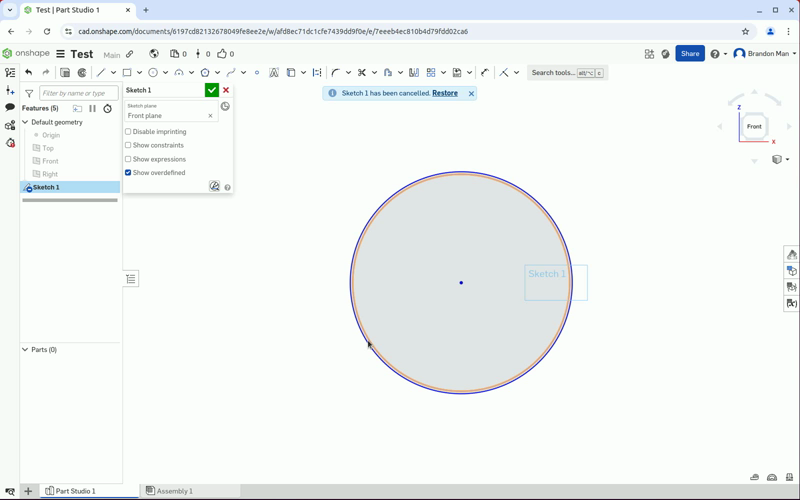
scroll(6)
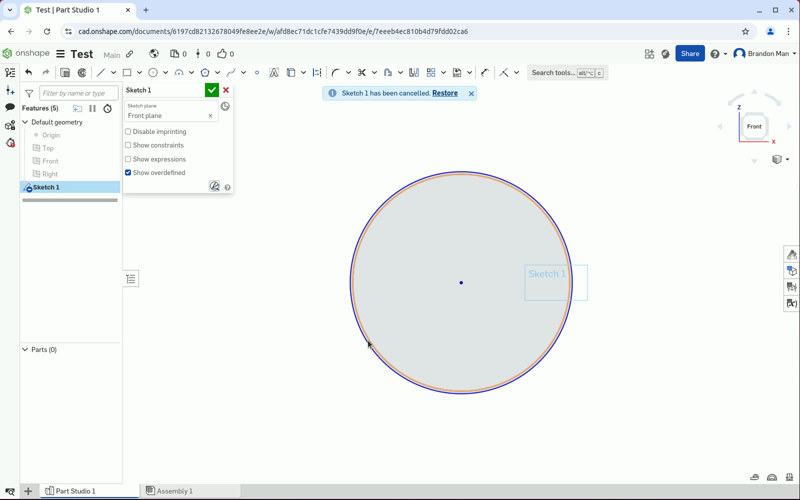
scroll(6)
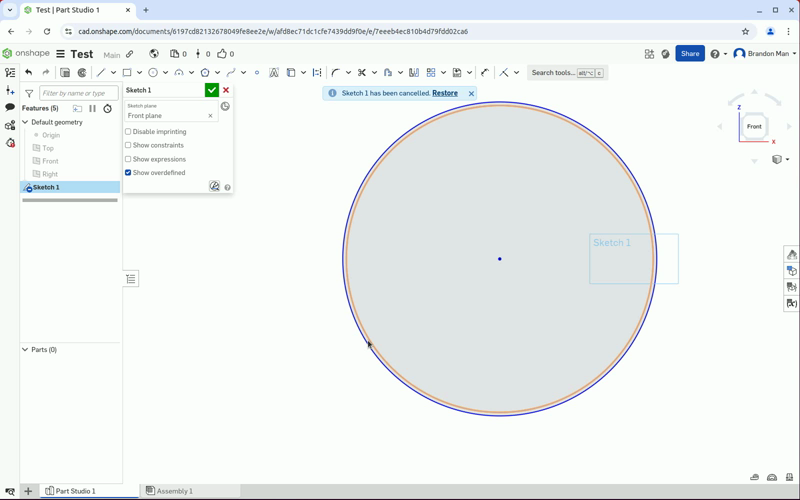
scroll(6)
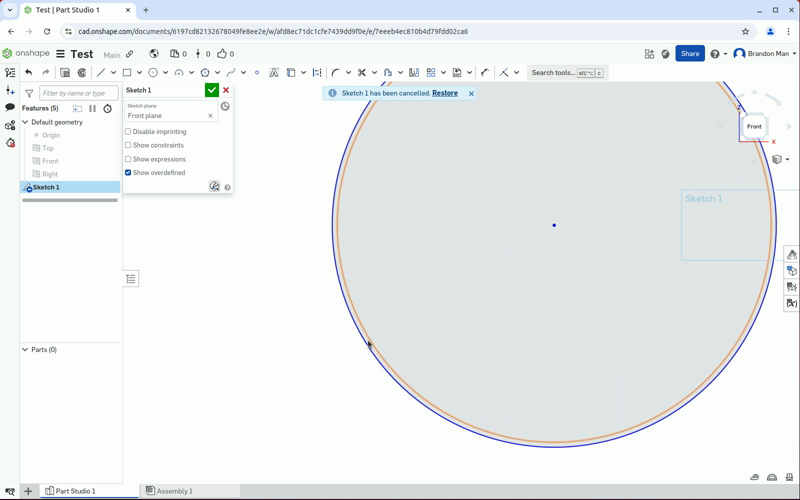
scroll(6)
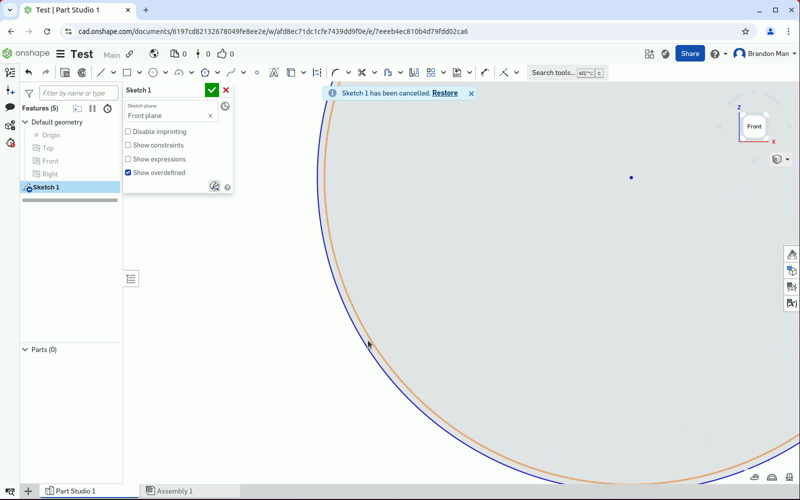
scroll(6)
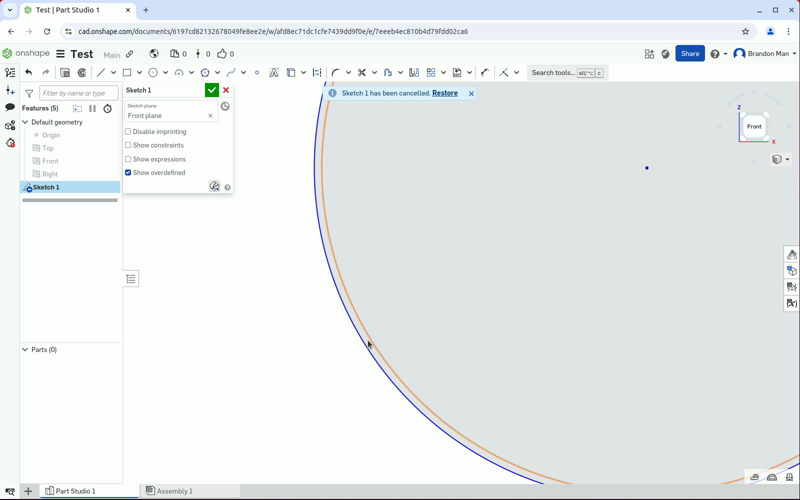
scroll(6)
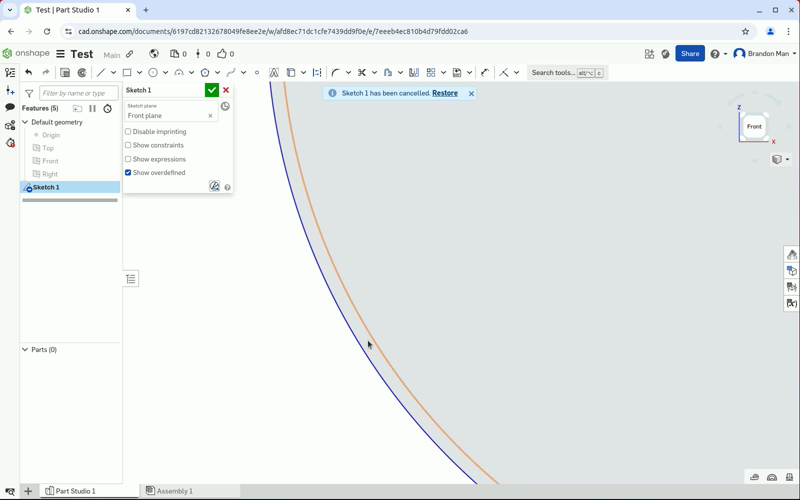
scroll(6)
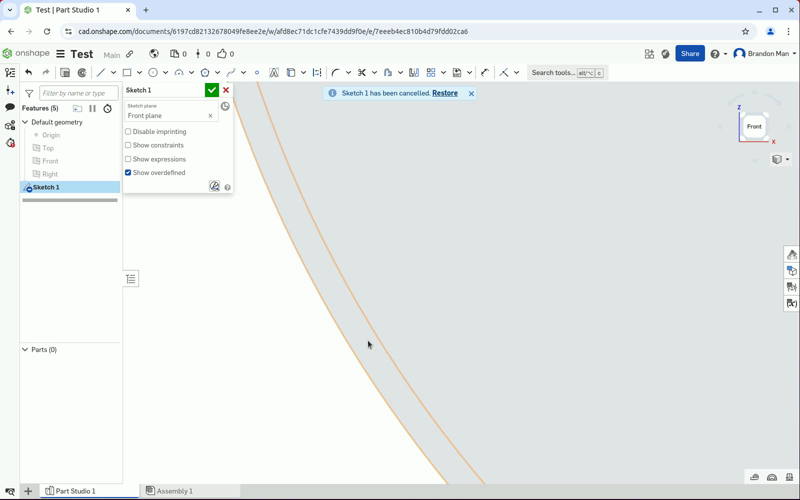
click(368, 340)
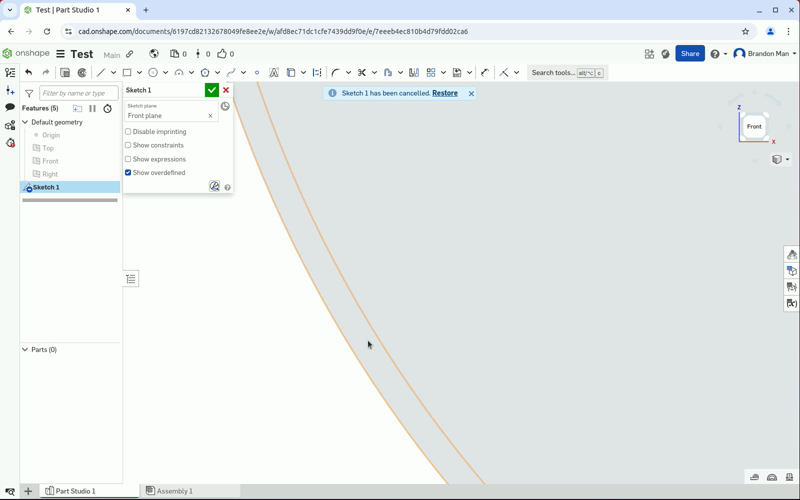
scroll(-6)
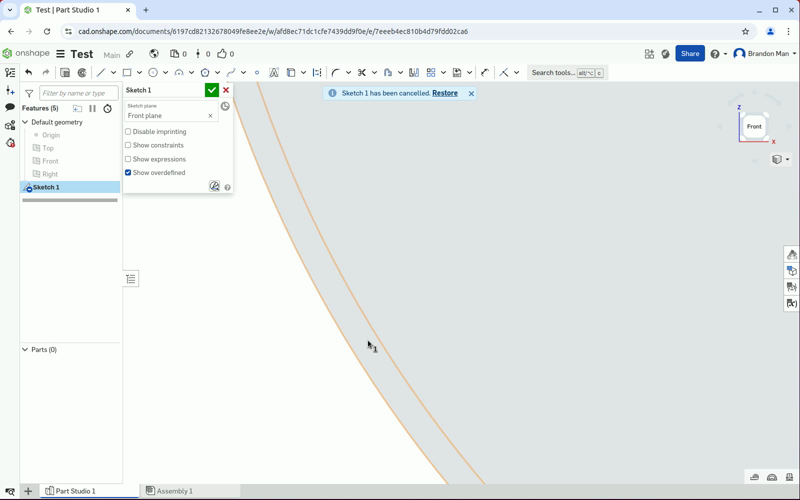
scroll(-6)
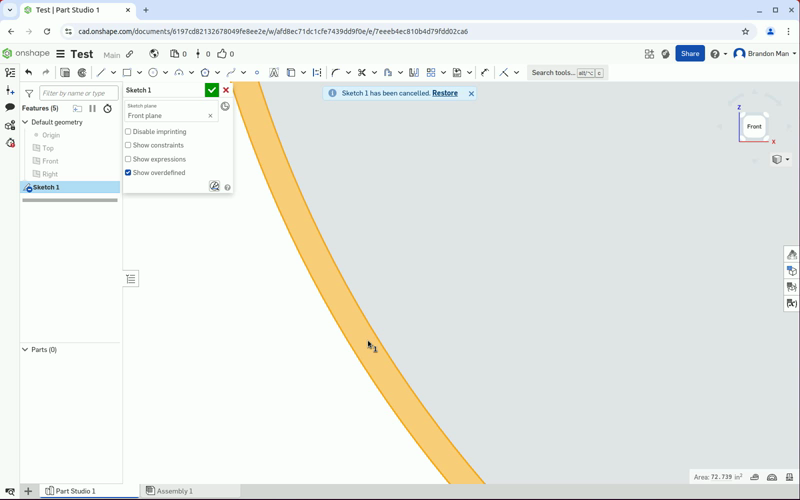
scroll(-6)
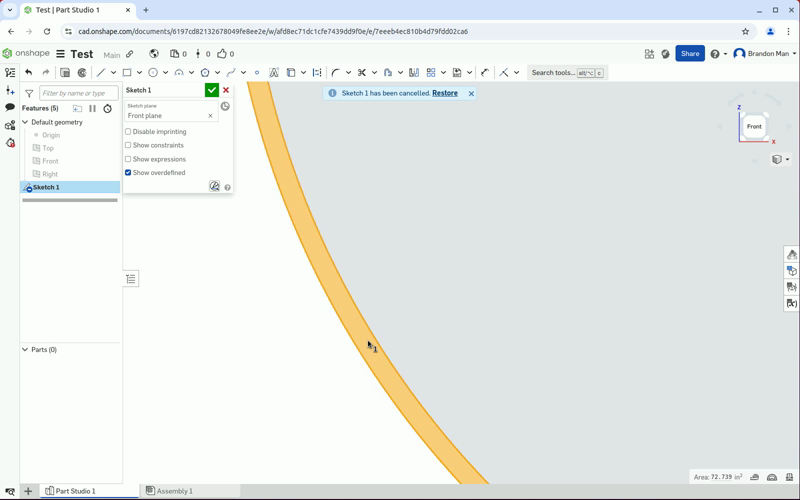
scroll(-6)
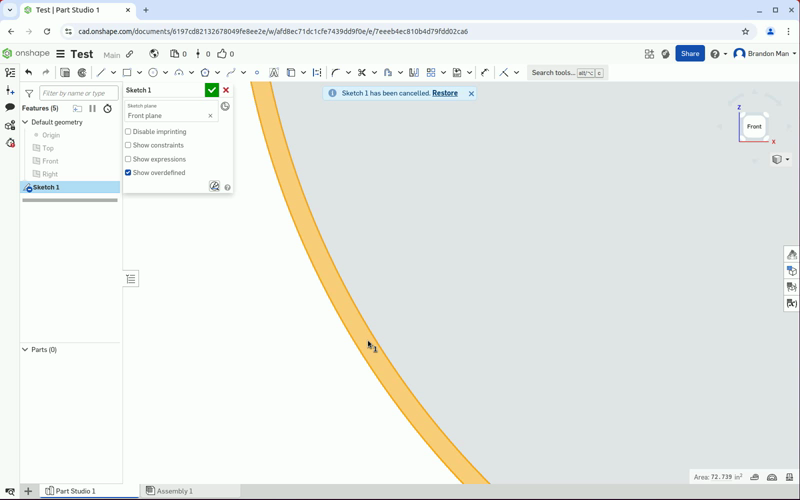
scroll(-6)
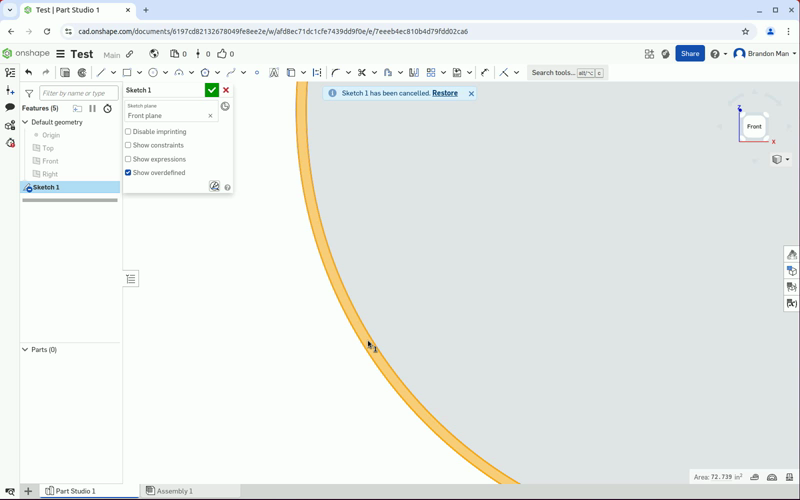
scroll(-6)
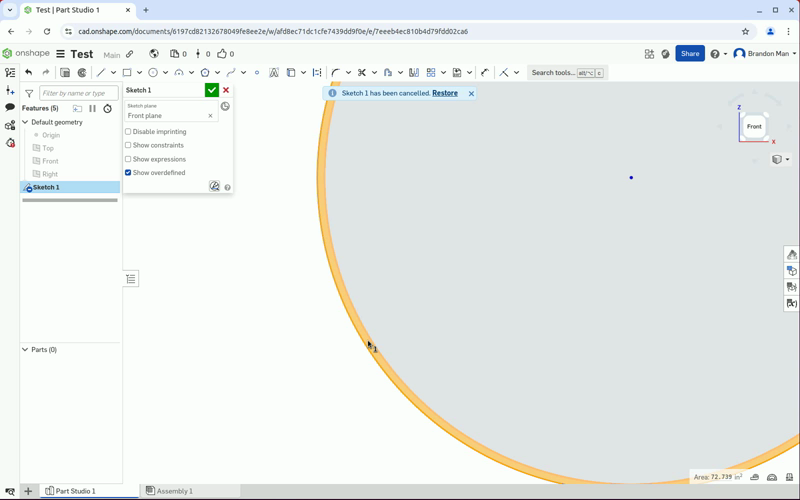
scroll(-6)
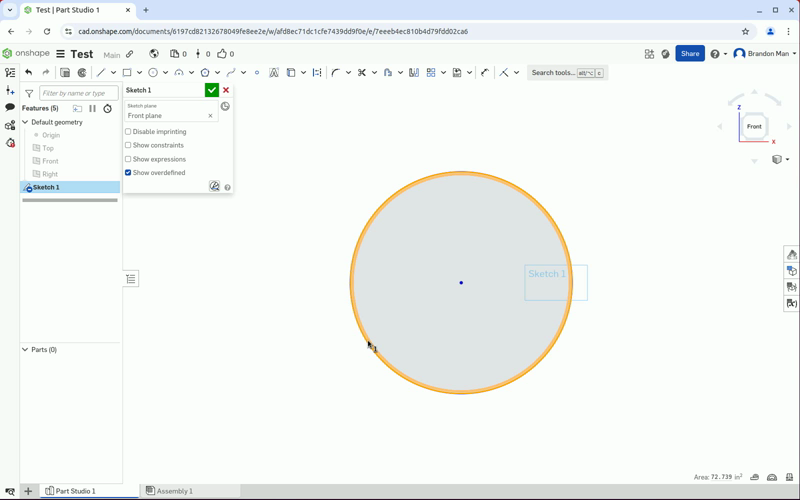
mouse_move(73, 352)
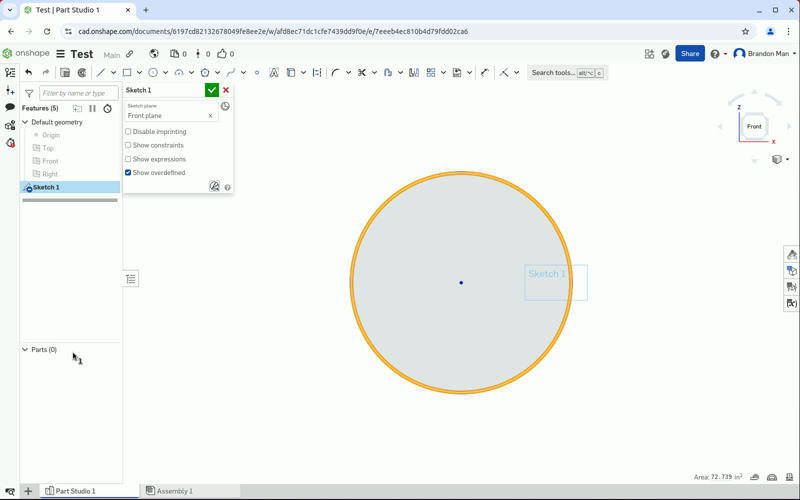
key(shift+y)
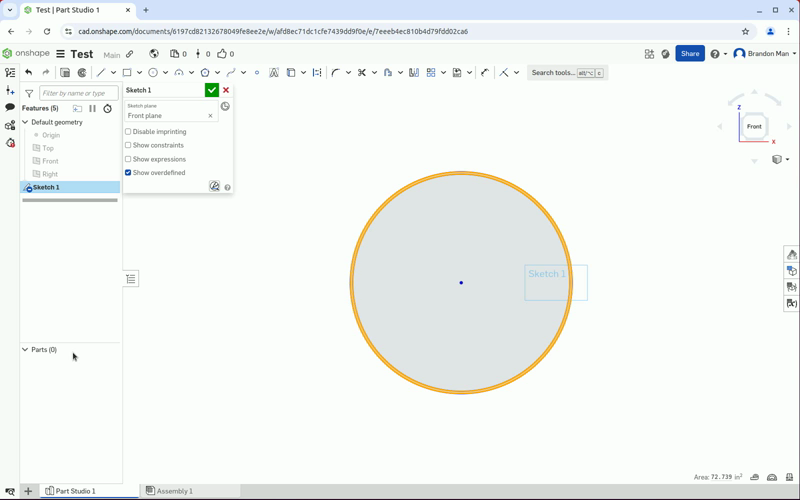
key(shift+e)
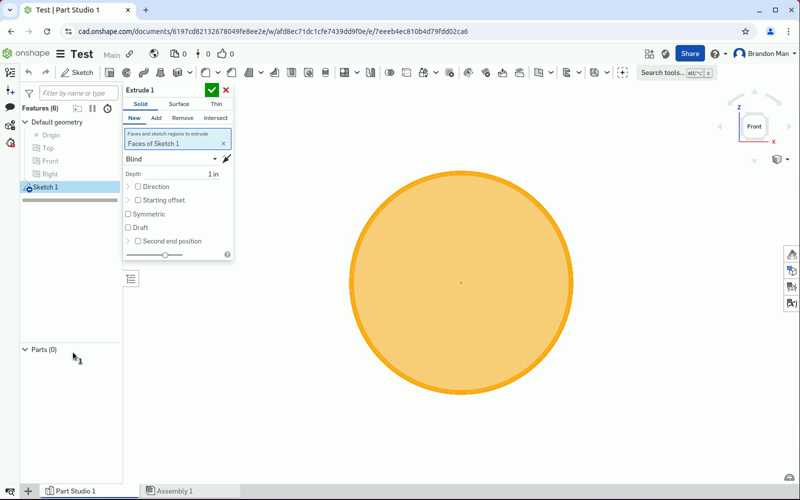
mouse_move(143, 106)
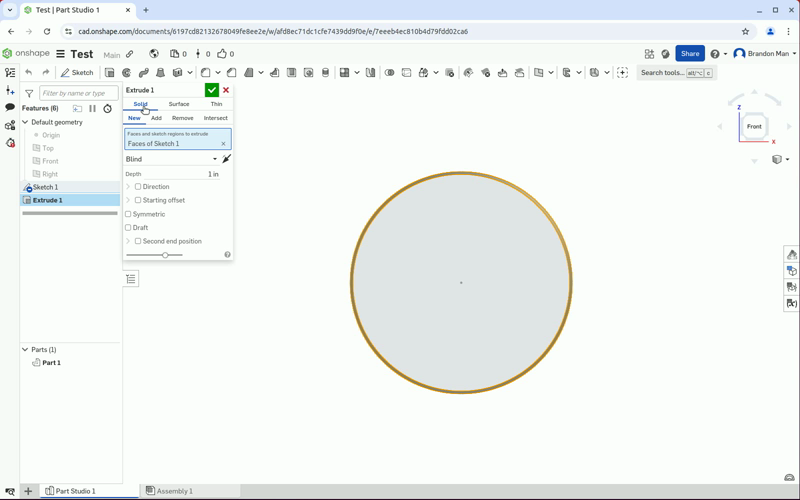
click(143, 106)
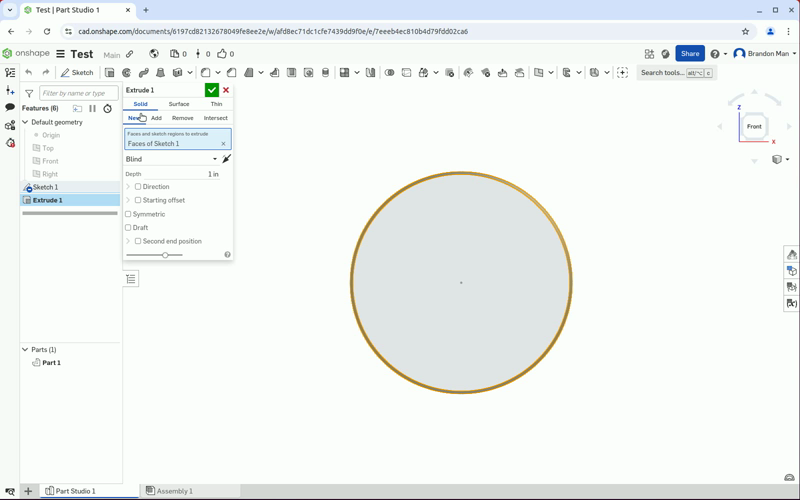
mouse_move(137, 120)
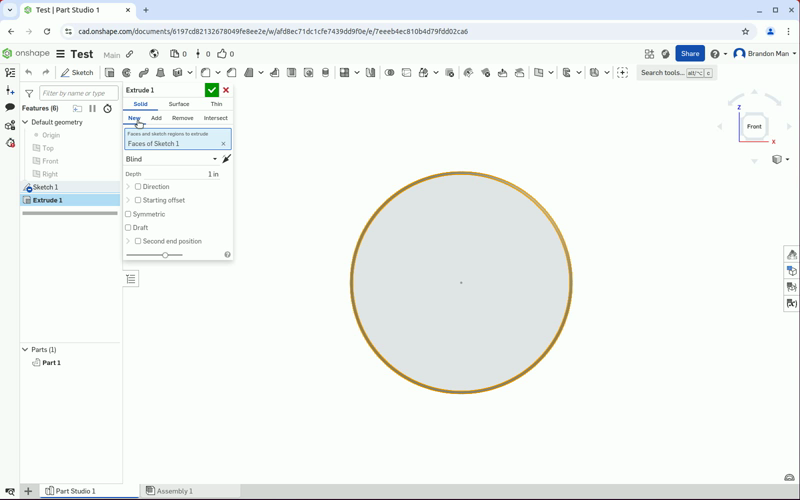
click(137, 120)
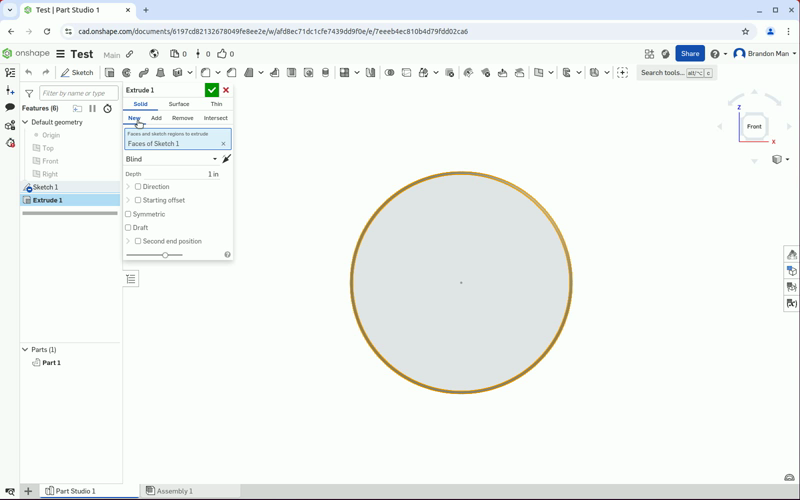
key(tab, 4)
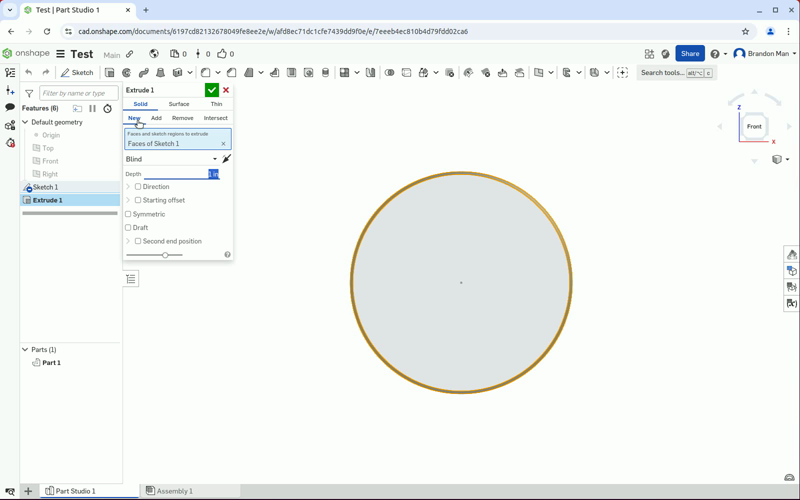
text(15.405)
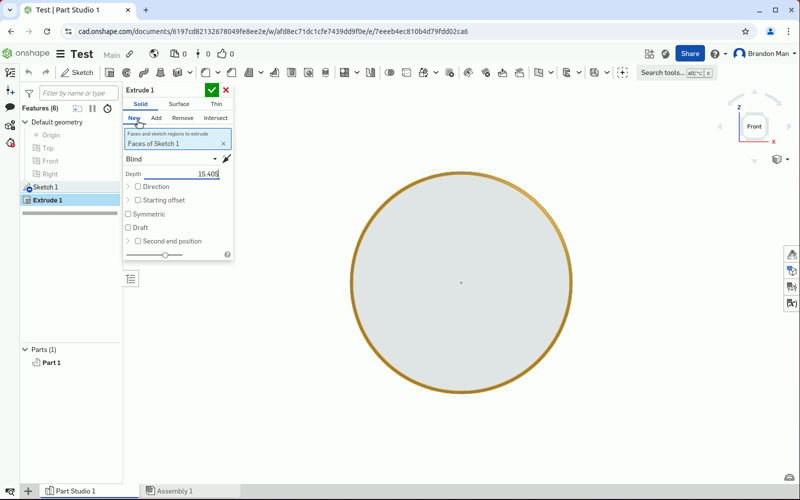
key(enter)
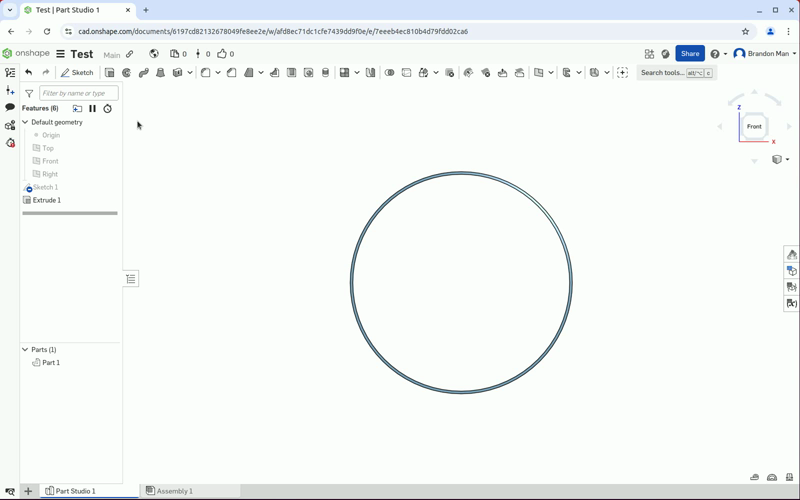
key(shift+h)
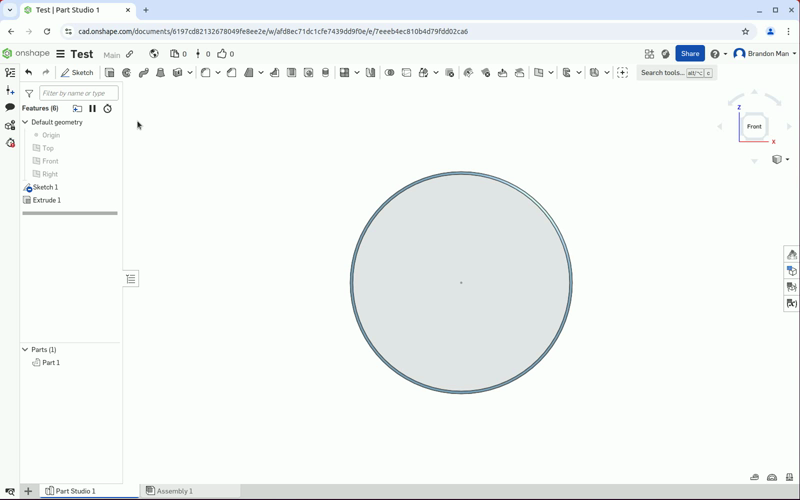
key(shift+h)
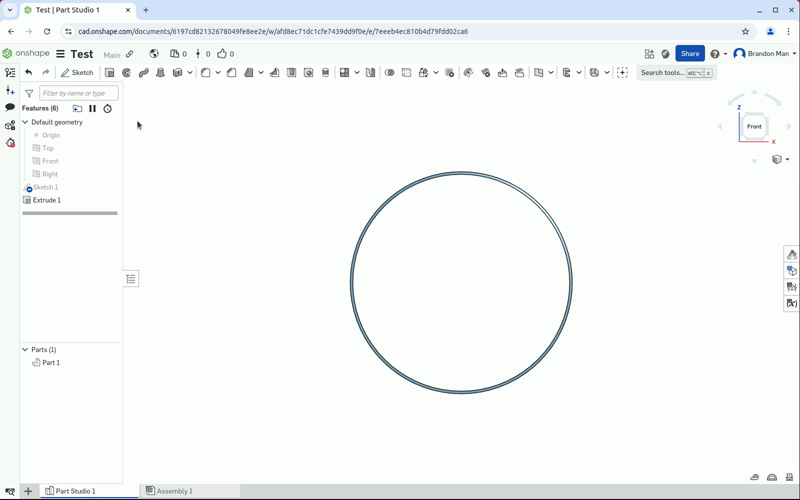
mouse_move(73, 189)
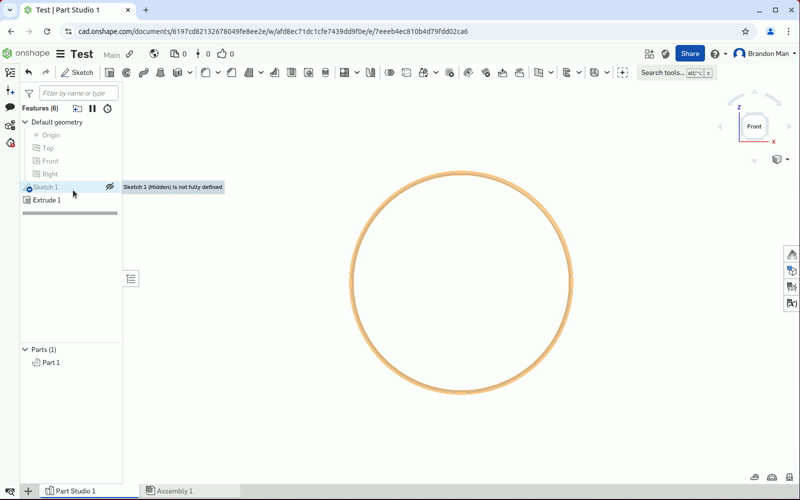
click(73, 189)
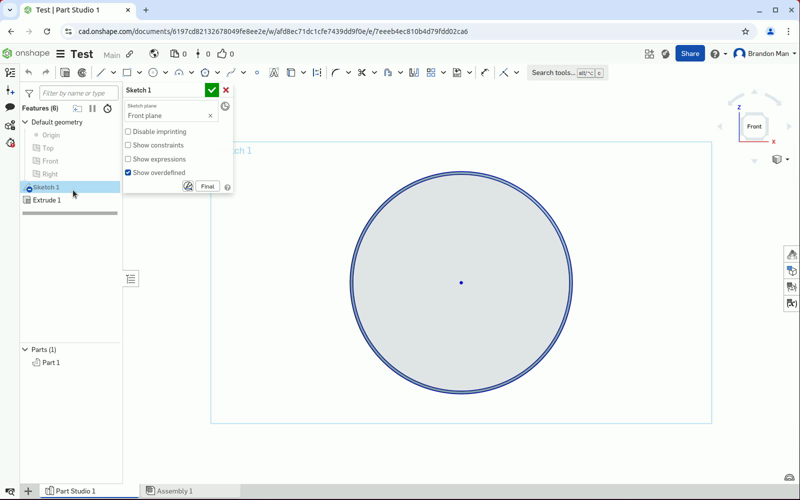
mouse_move(229, 92)
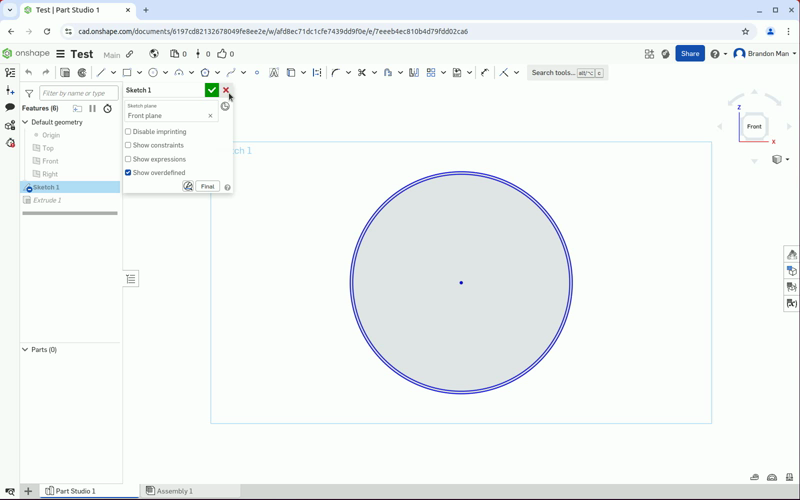
click(229, 92)
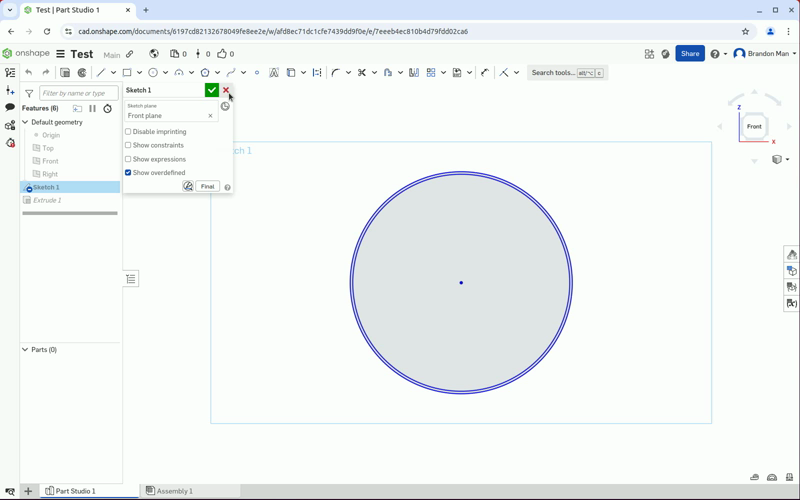
key(shift+s)
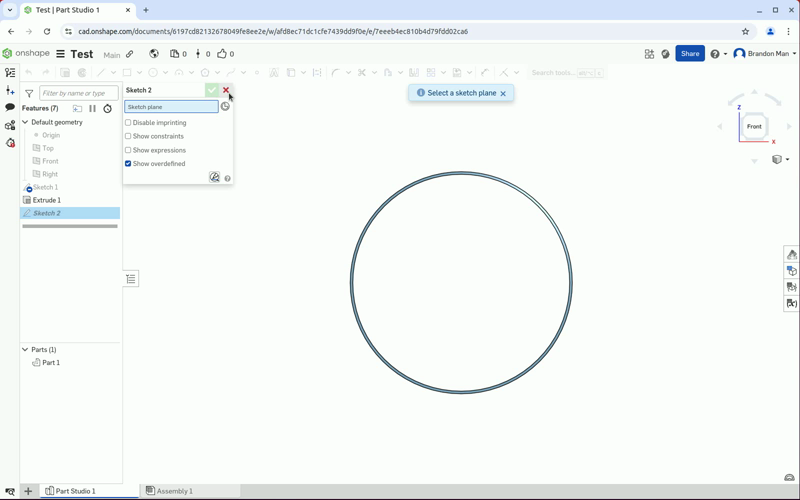
mouse_move(73, 163)
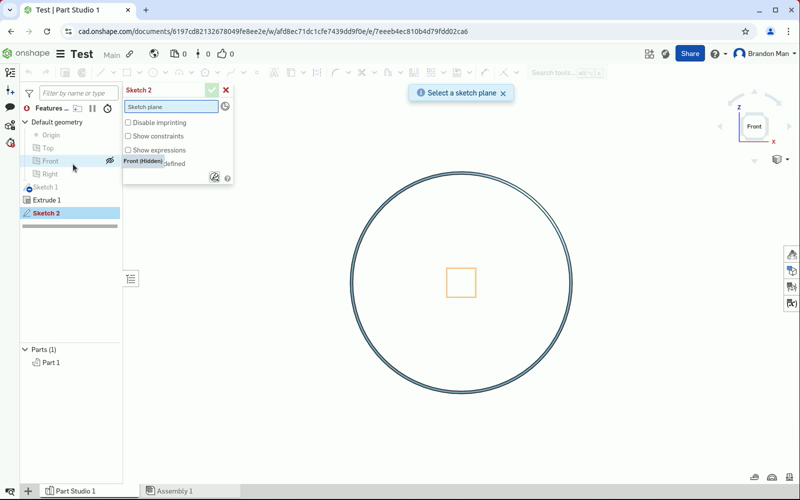
click(73, 163)
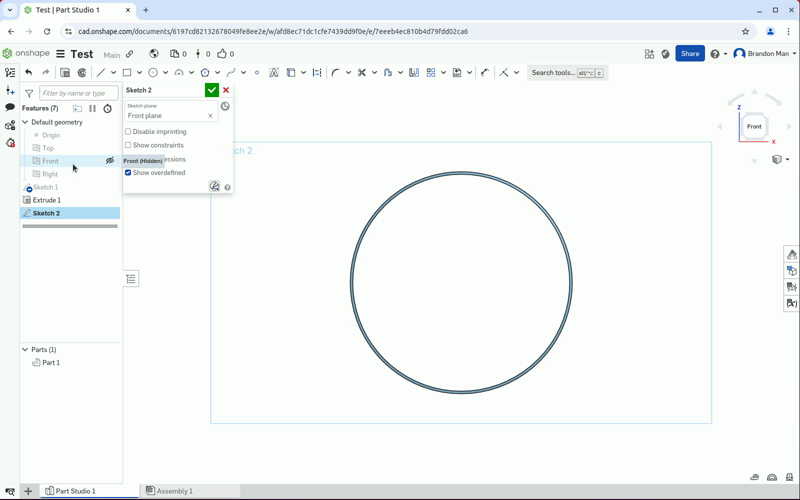
mouse_move(73, 352)
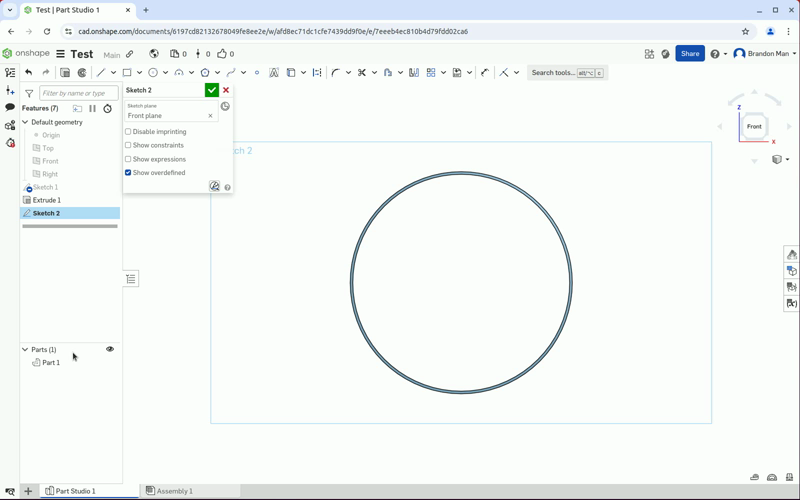
key(y)
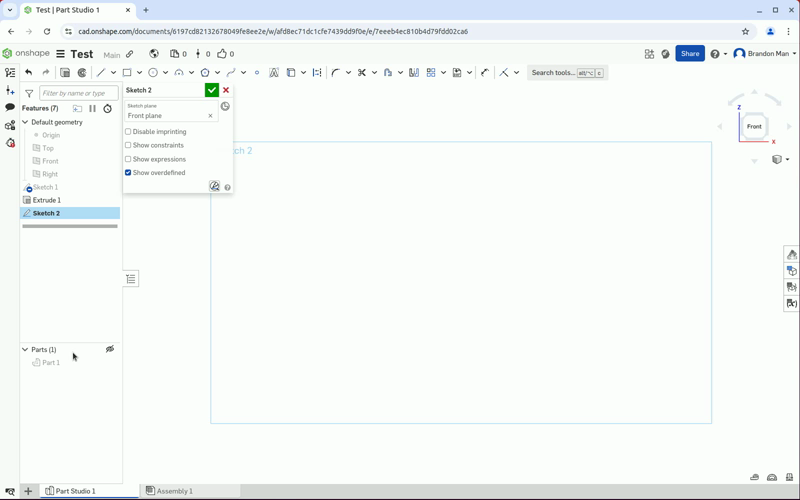
key(c)
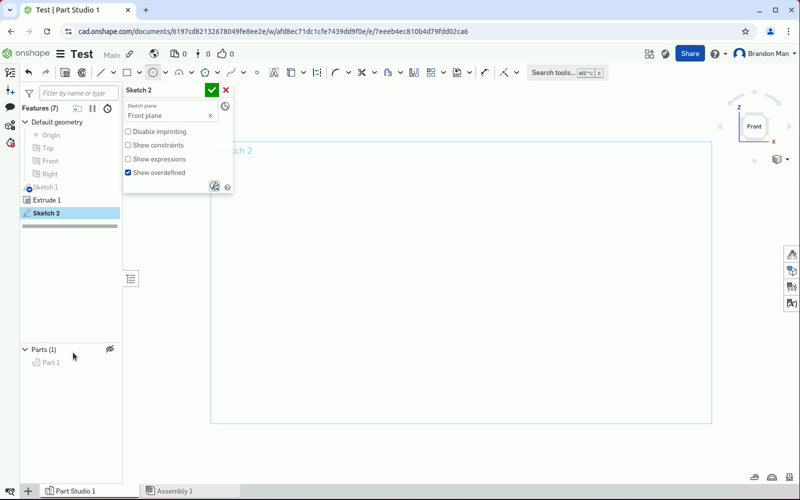
key_down(shift)
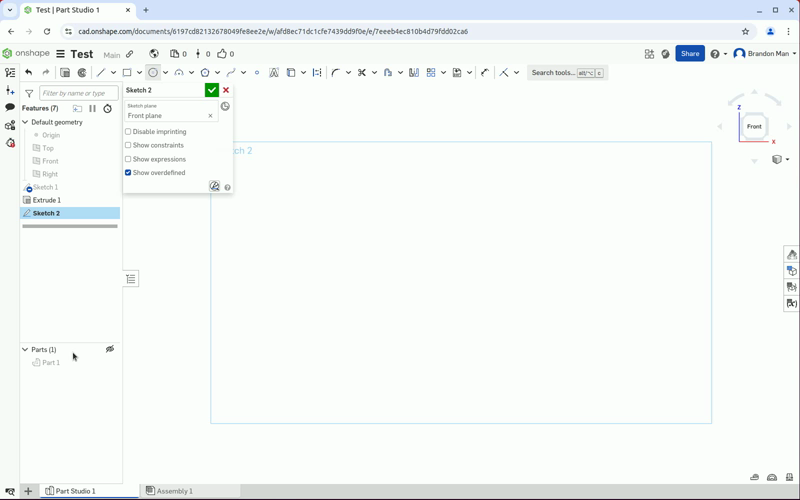
mouse_move(461, 282)
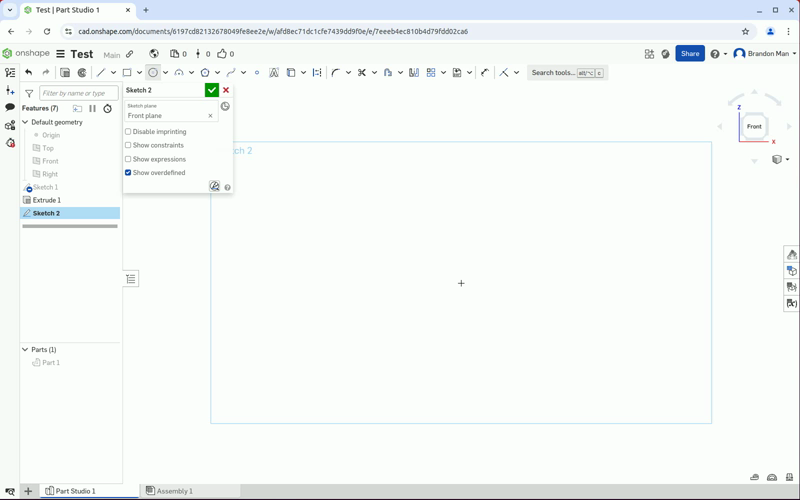
click(461, 282)
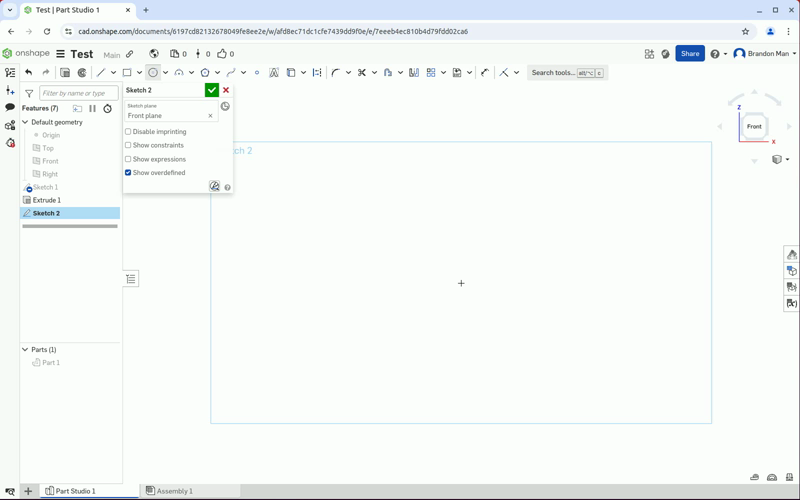
key_up(shift)
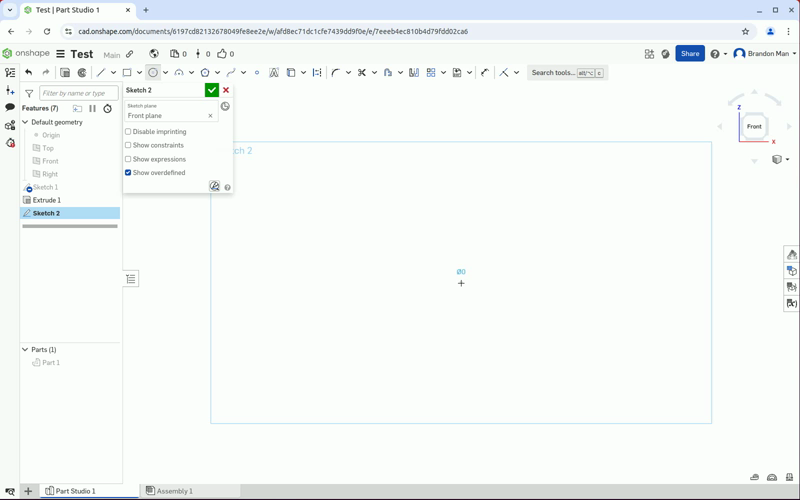
mouse_move(570, 282)
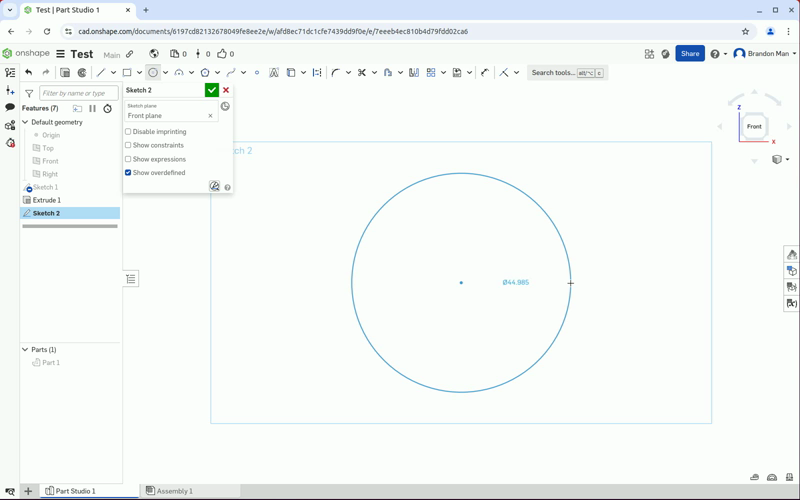
click(570, 282)
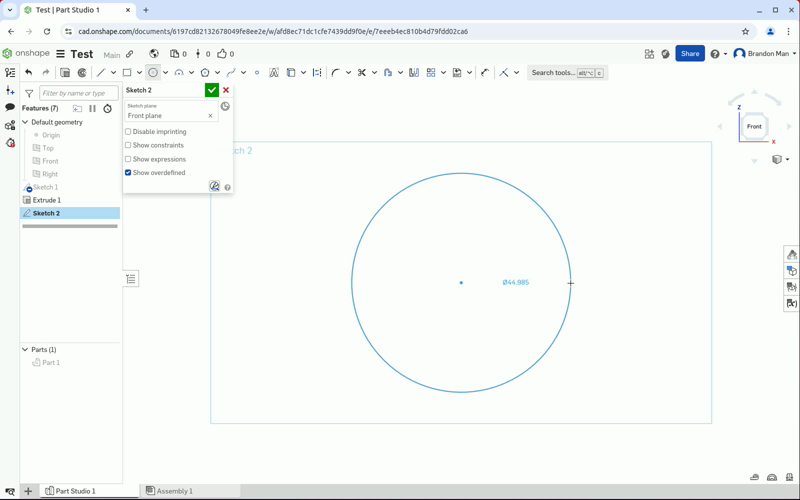
key(esc)
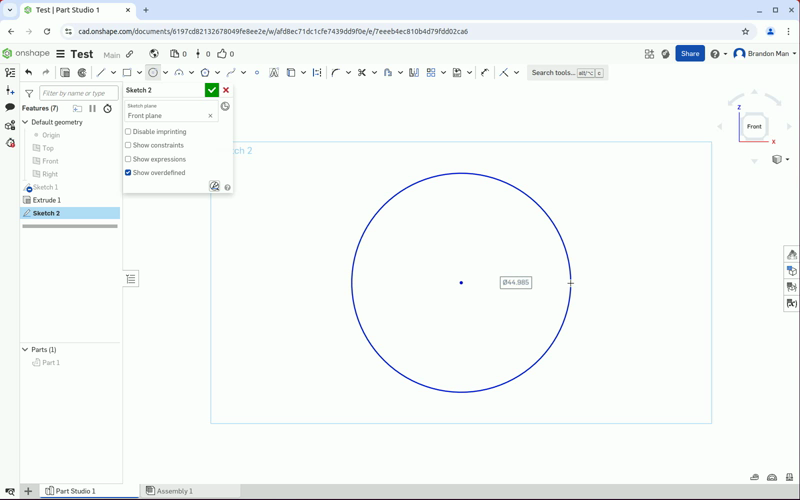
key(c)
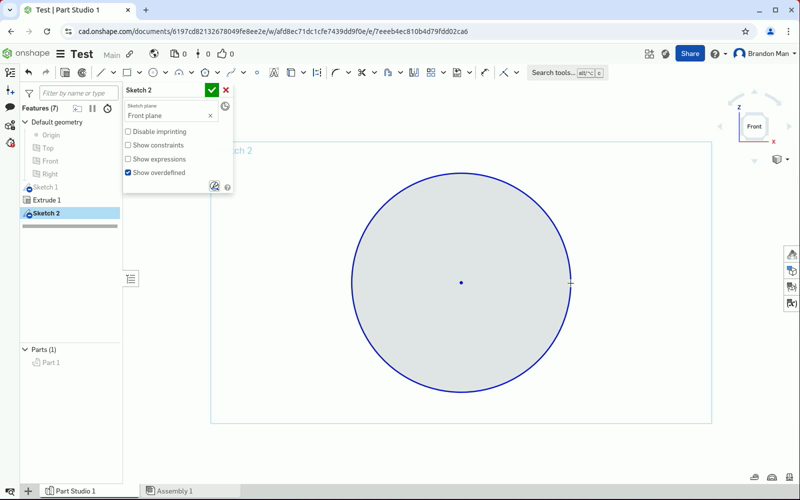
key_down(shift)
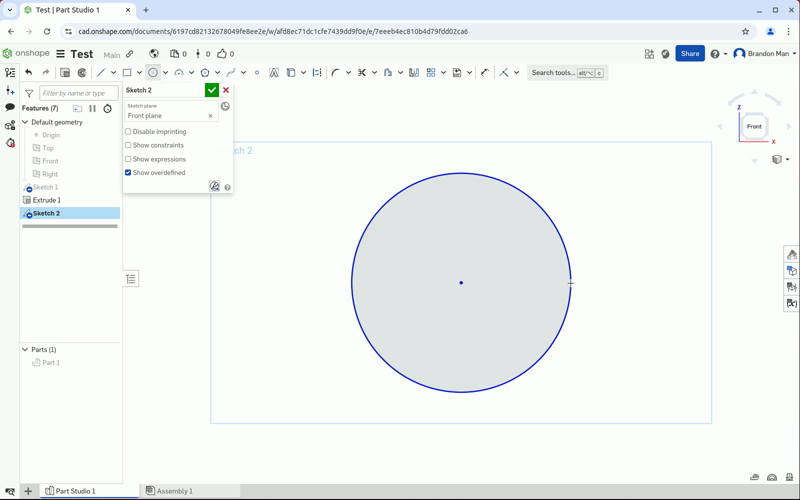
mouse_move(461, 282)
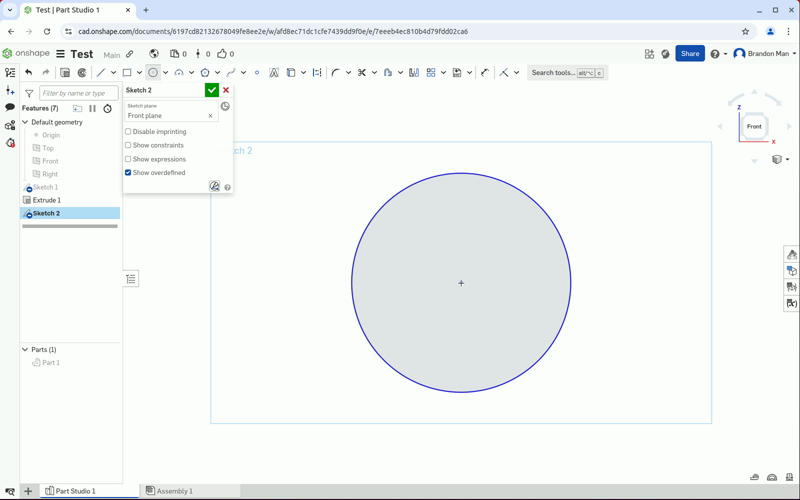
click(461, 282)
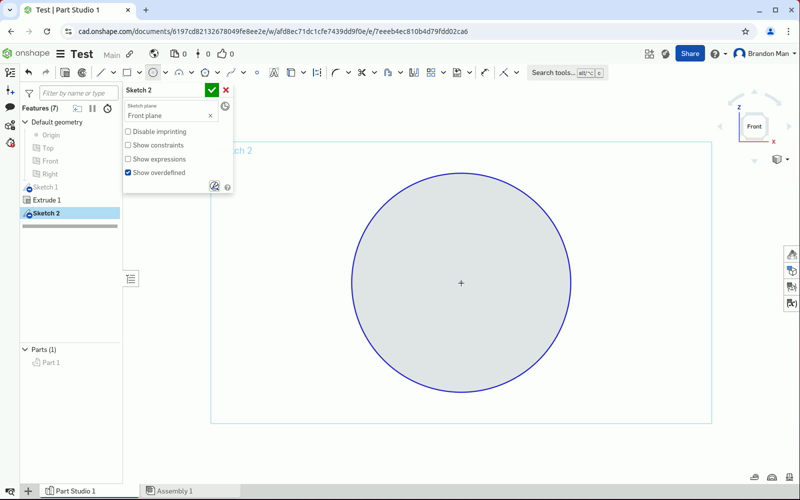
key_up(shift)
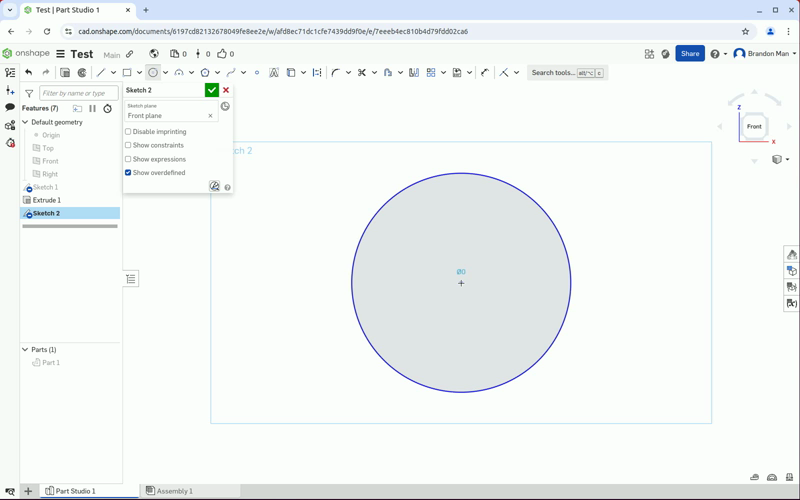
mouse_move(539, 282)
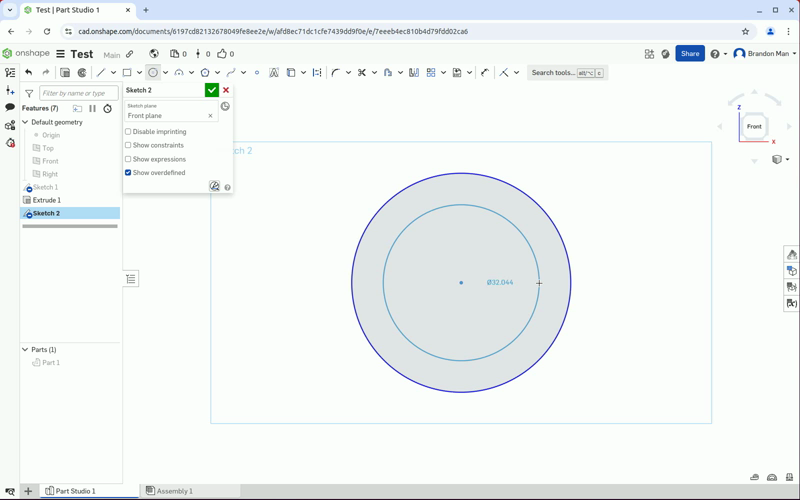
click(539, 282)
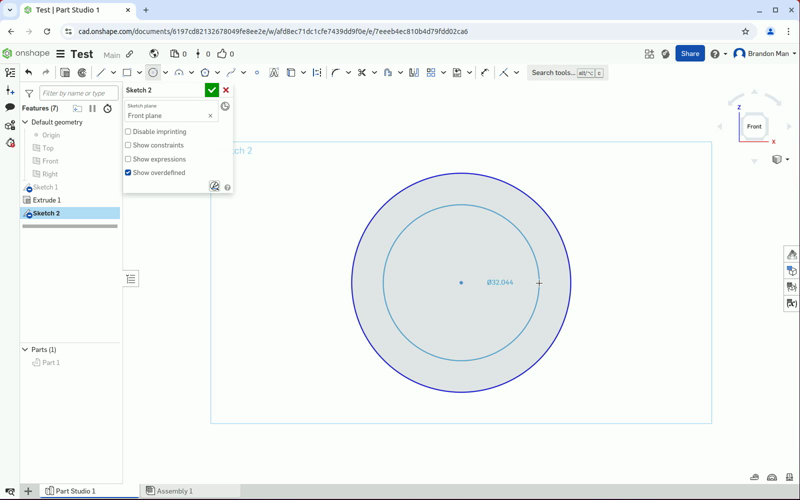
key(esc)
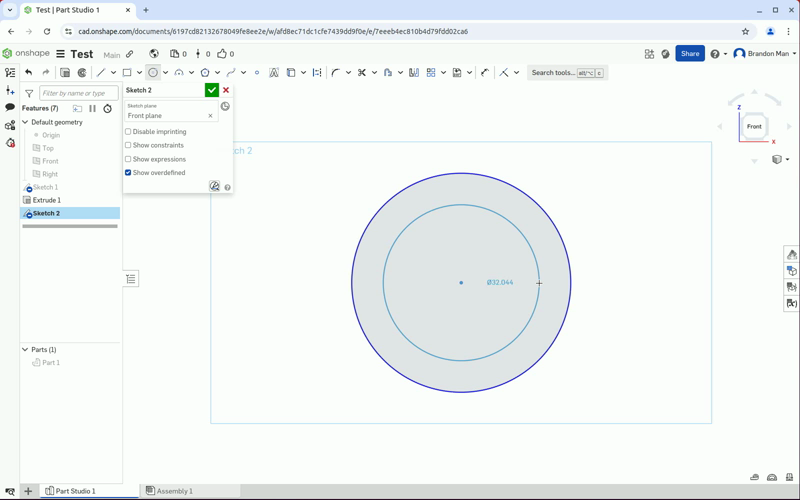
mouse_move(412, 361)
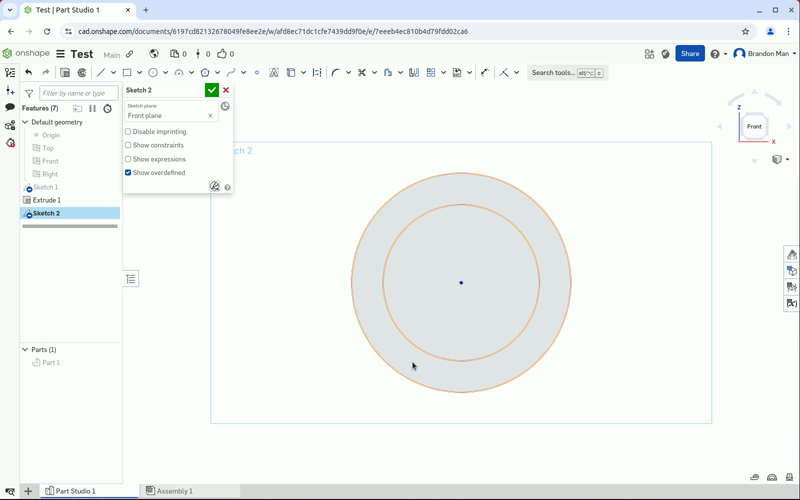
click(412, 361)
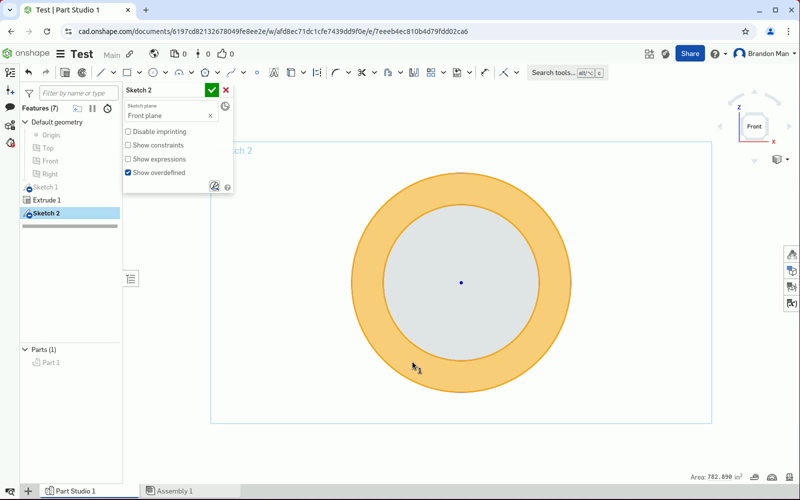
mouse_move(73, 352)
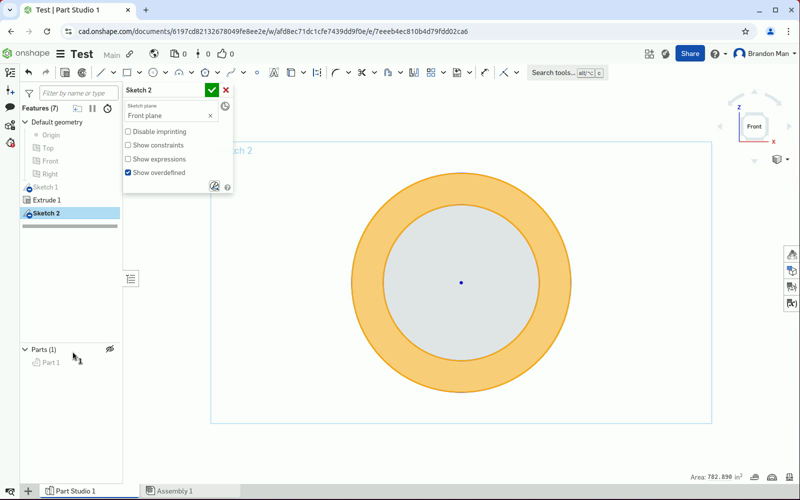
key(shift+y)
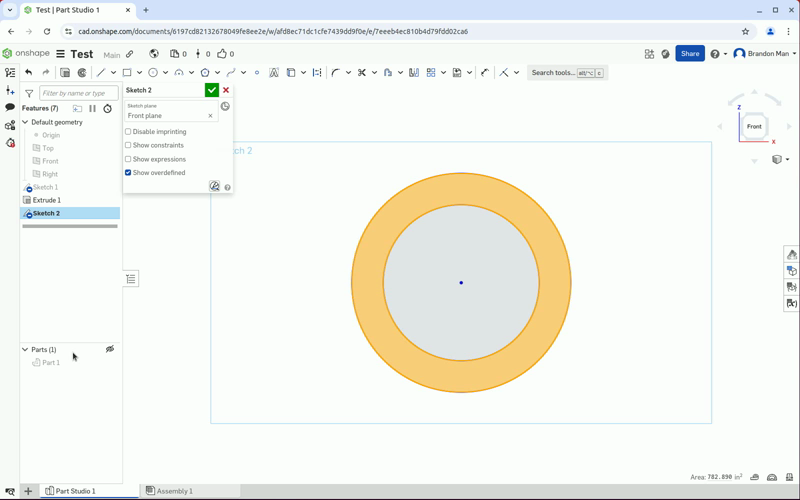
key(shift+e)
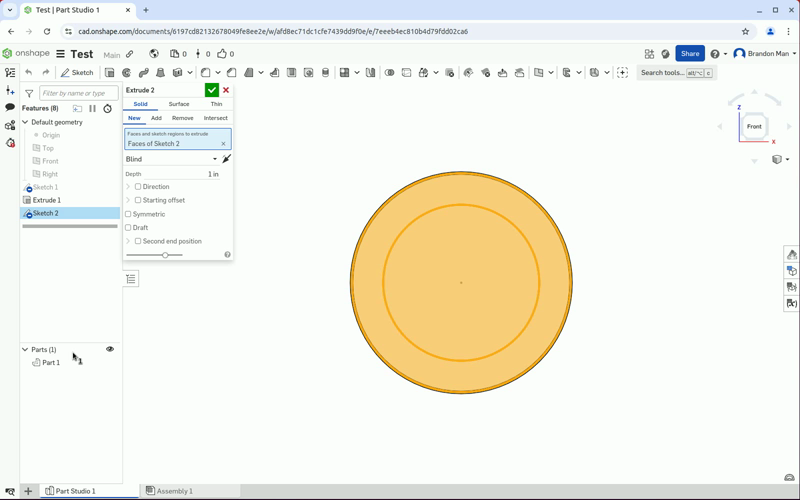
mouse_move(143, 106)
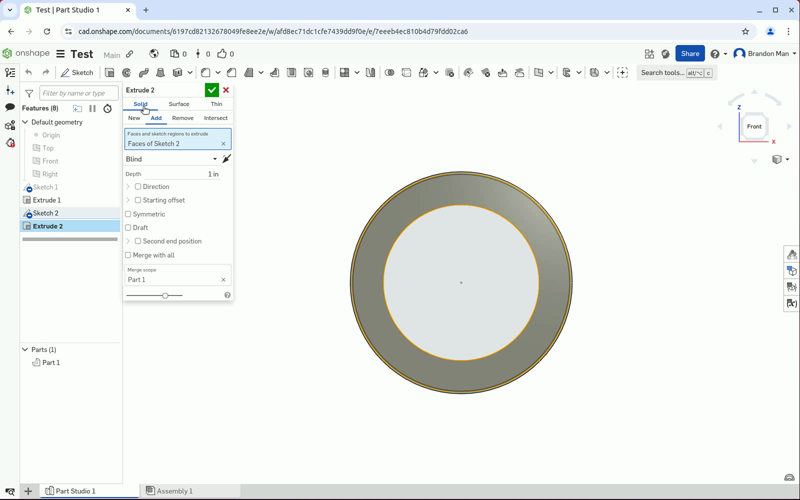
click(143, 106)
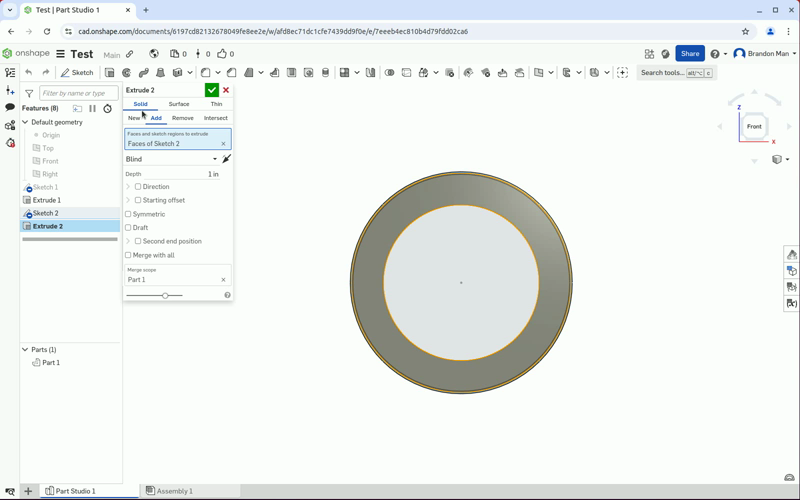
mouse_move(137, 120)
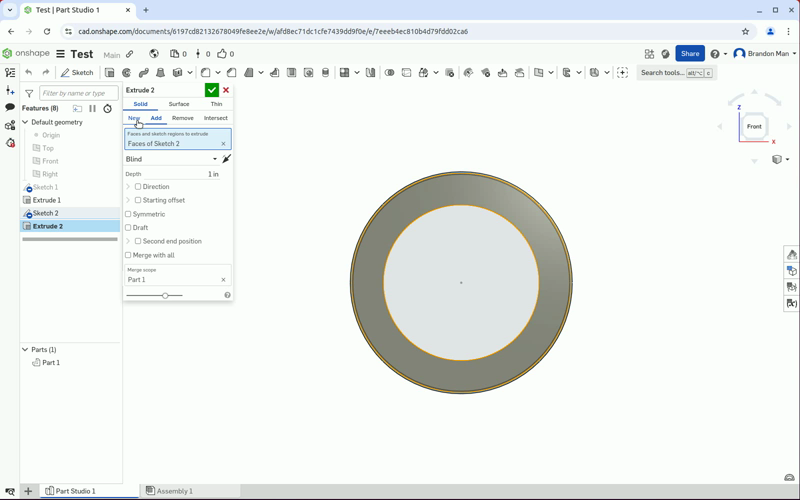
click(137, 120)
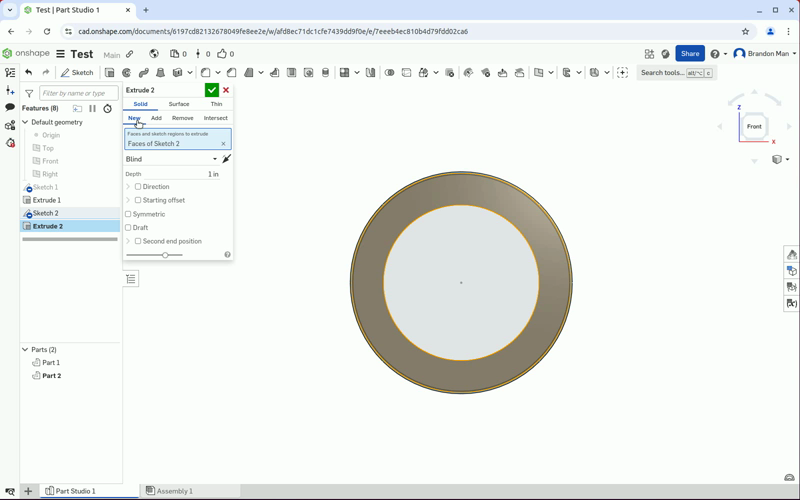
key(tab, 4)
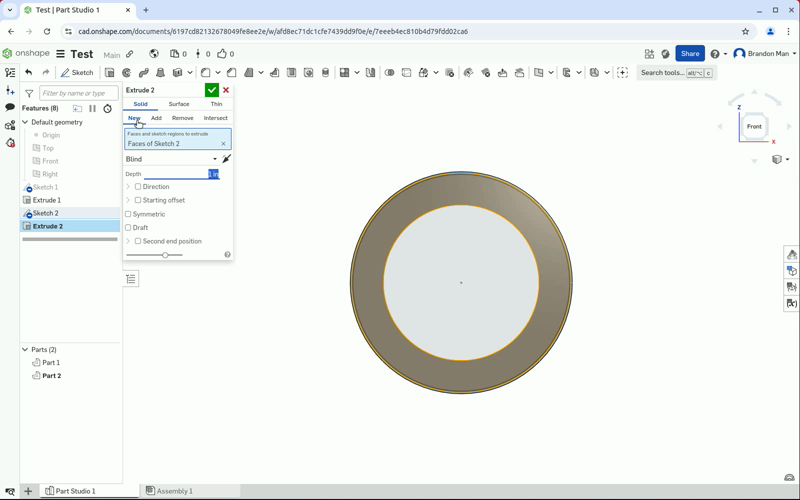
text(15.405)
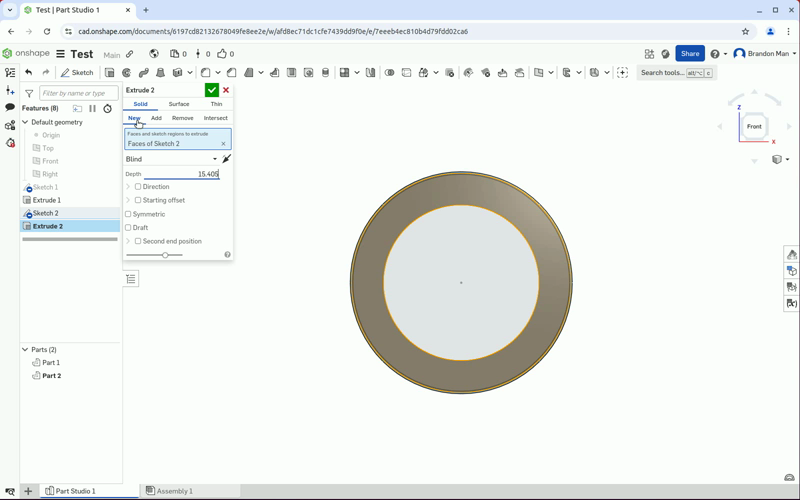
key(enter)
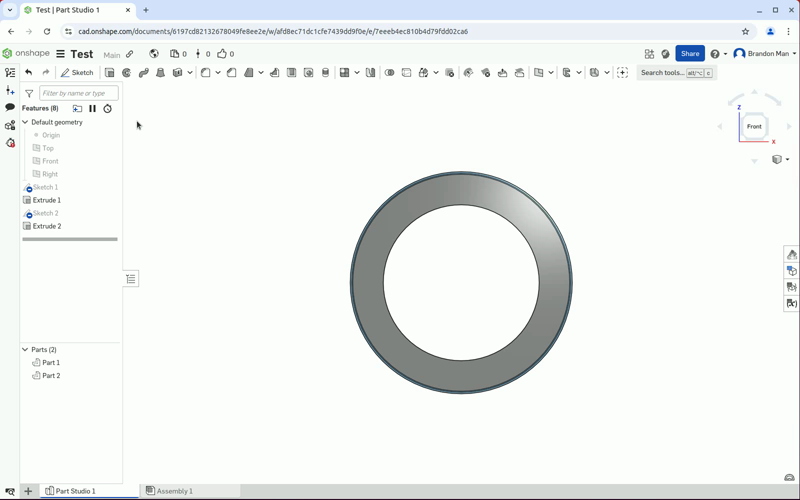
key(shift+h)
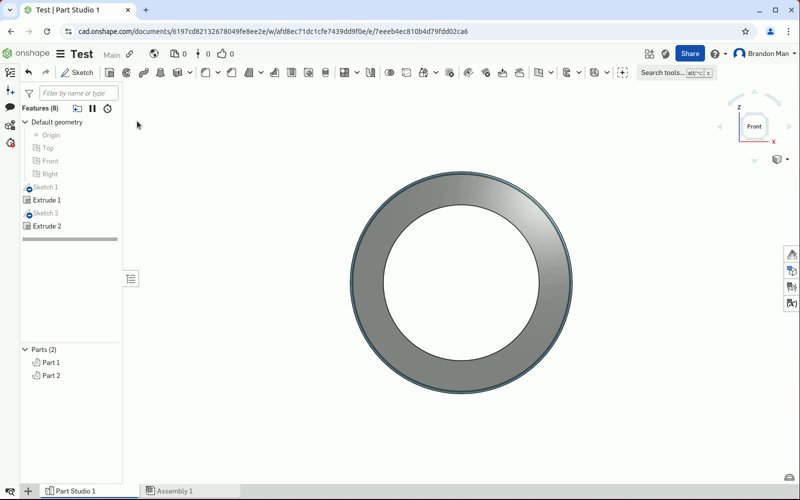
key(shift+h)
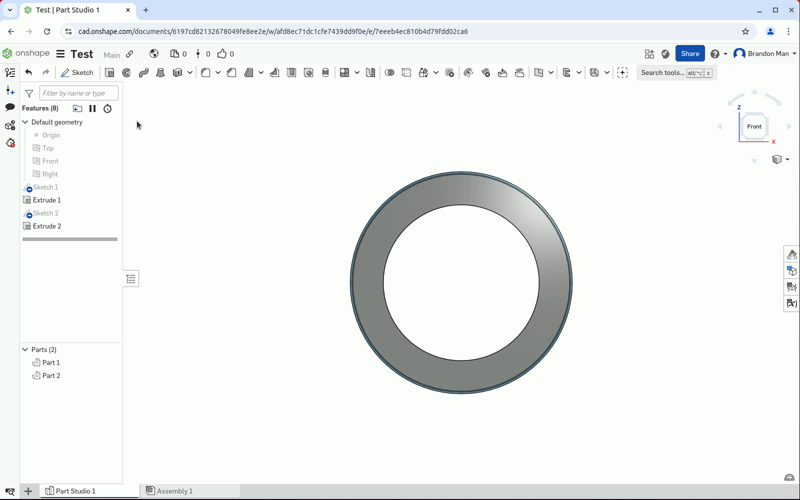
key(shift+7)
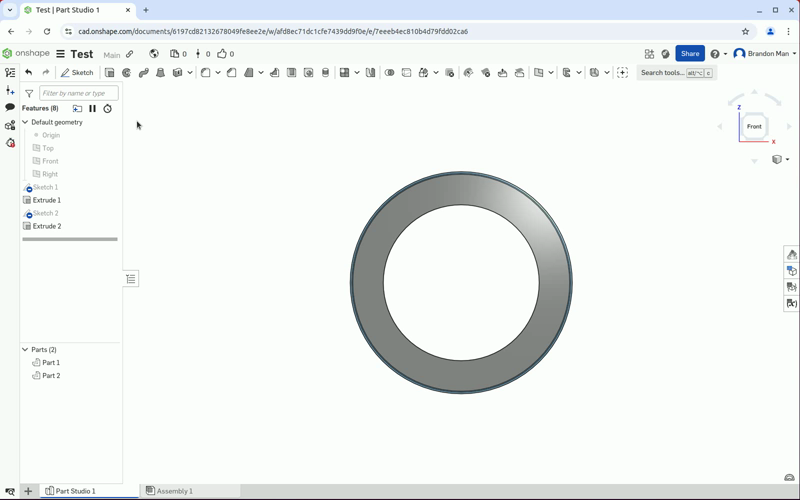
key(left, 2)
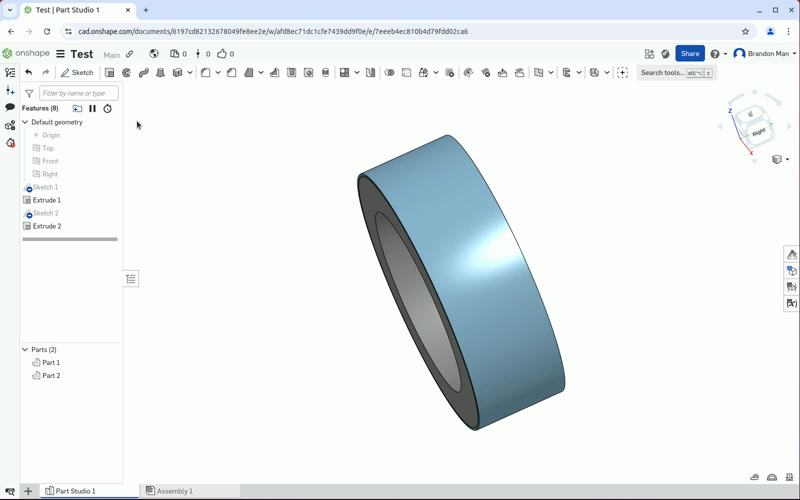
key(down, 2)
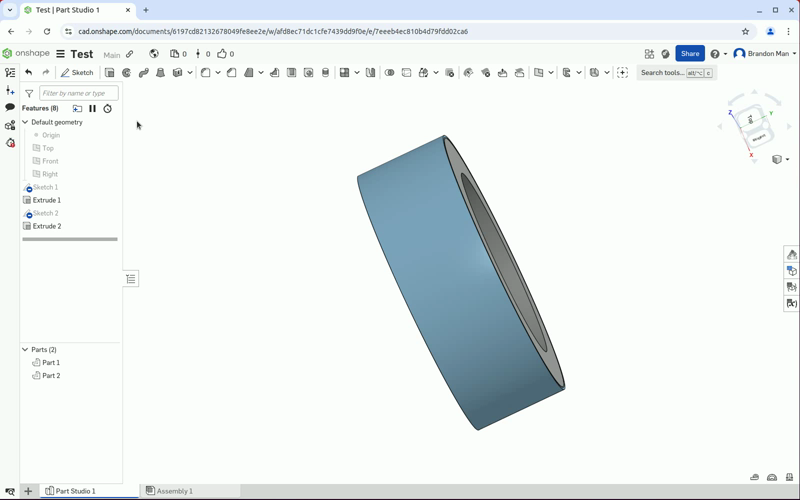
key(up, 2)
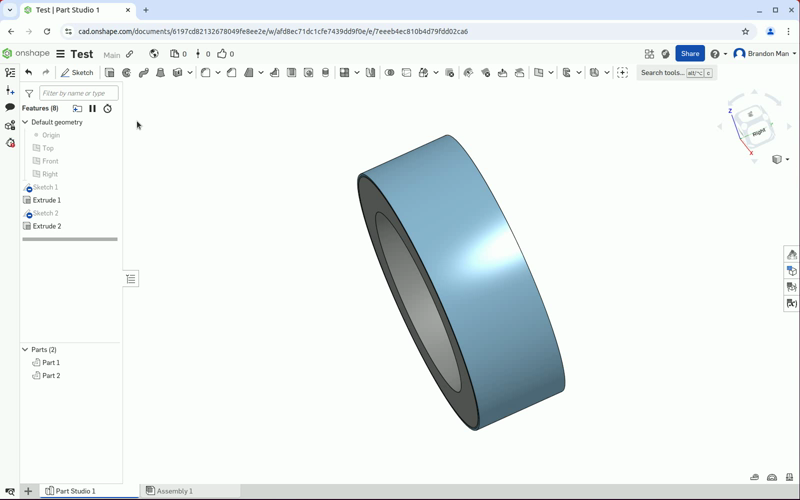
key(right, 2)
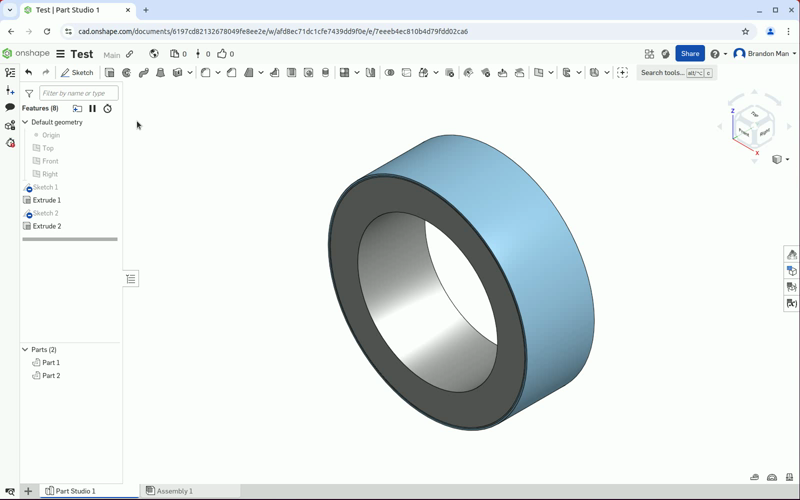
mouse_move(73, 189)
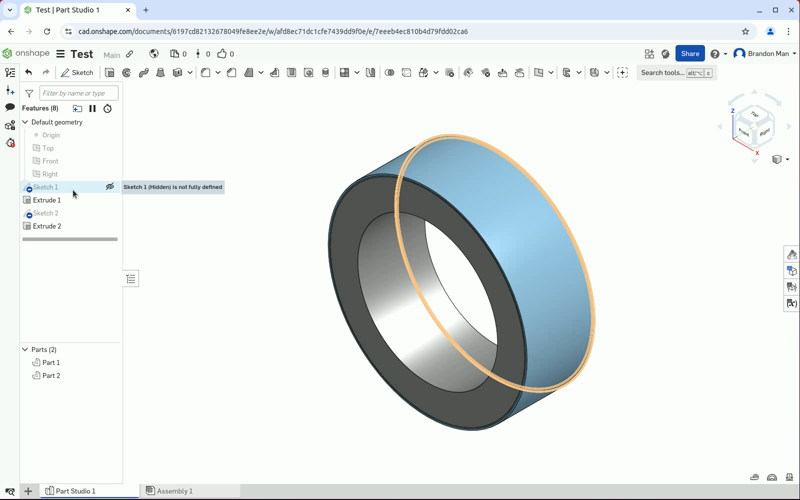
click(73, 189)